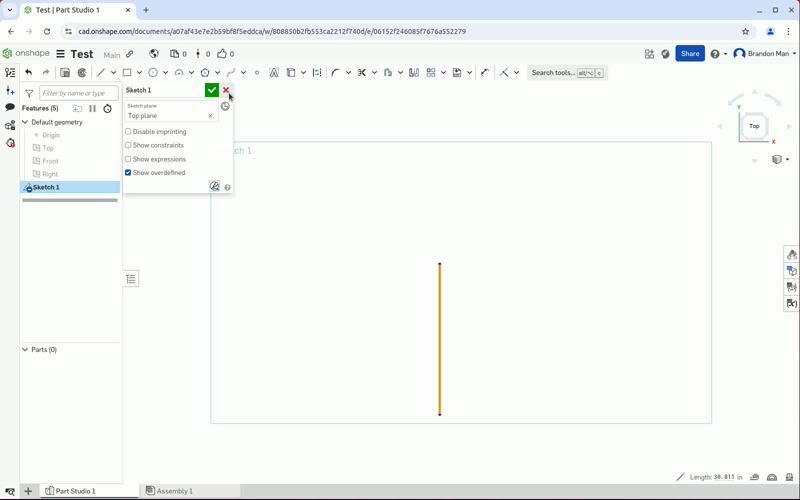
key(shift+h)
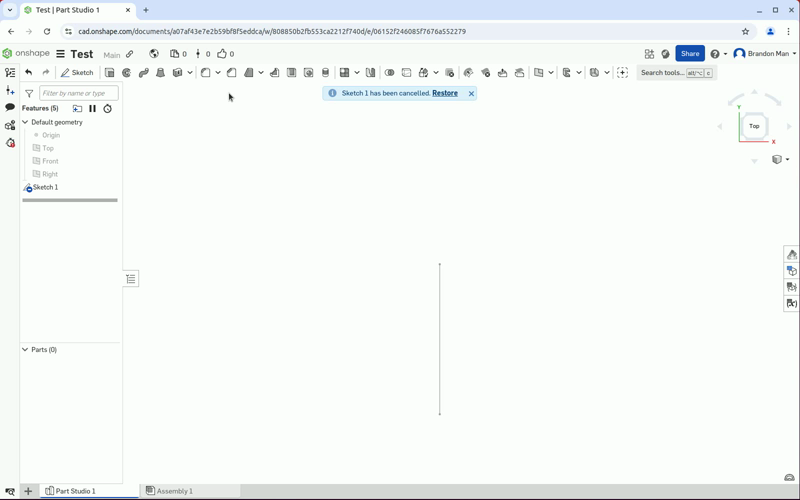
mouse_move(73, 352)
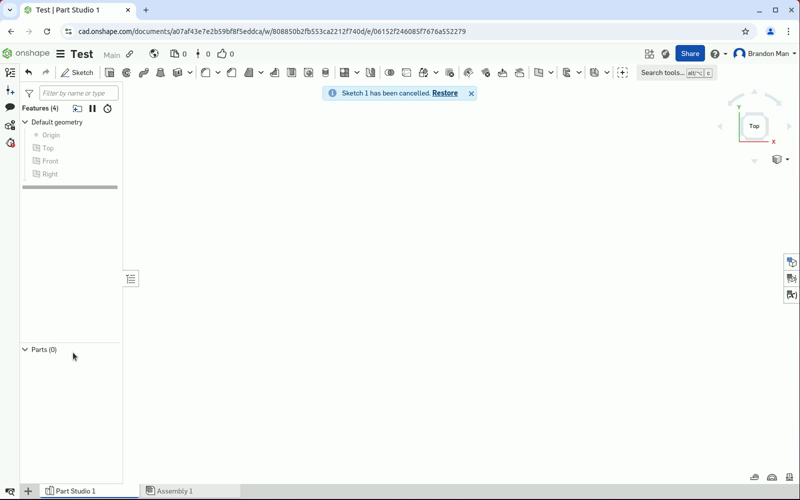
key(y)
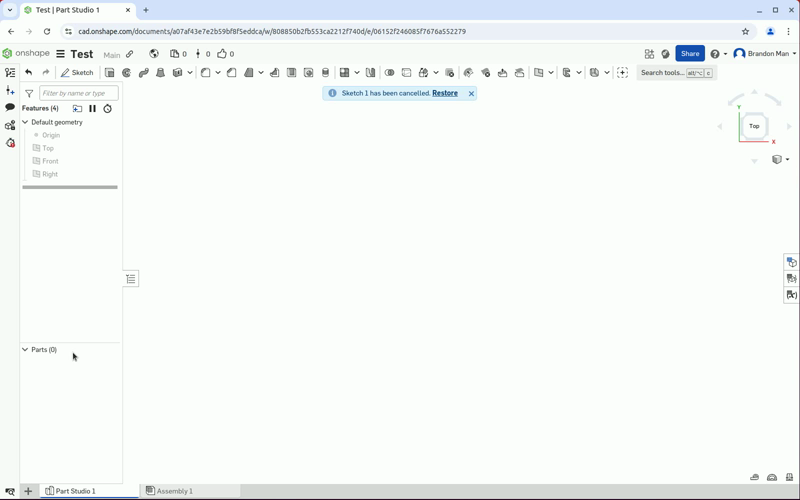
key(shift+p)
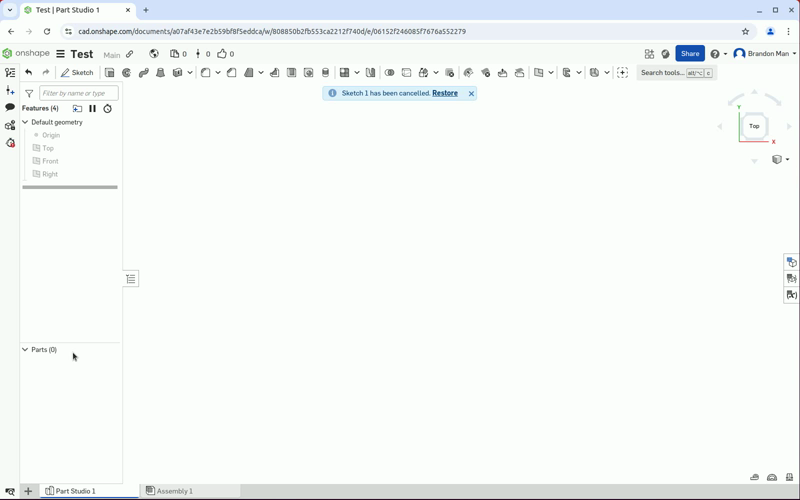
key(space)
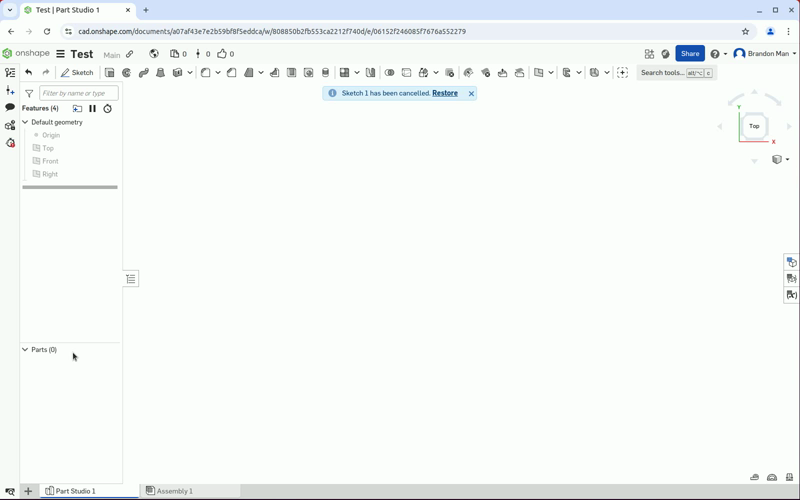
key_down(shift)
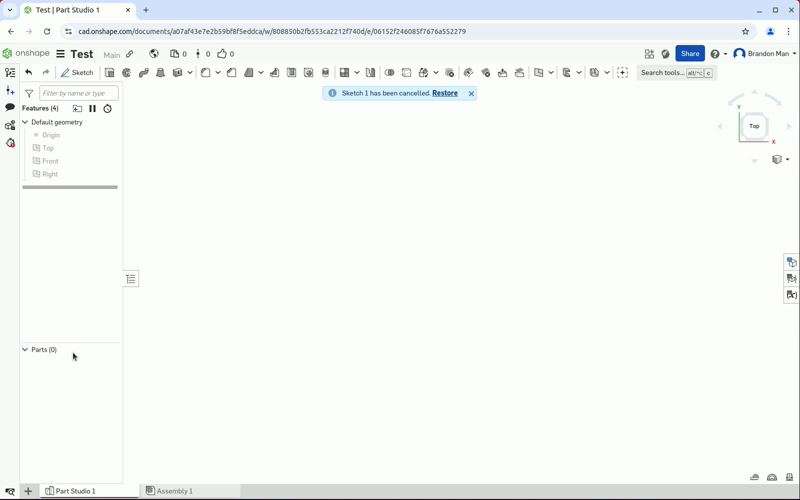
key(up)
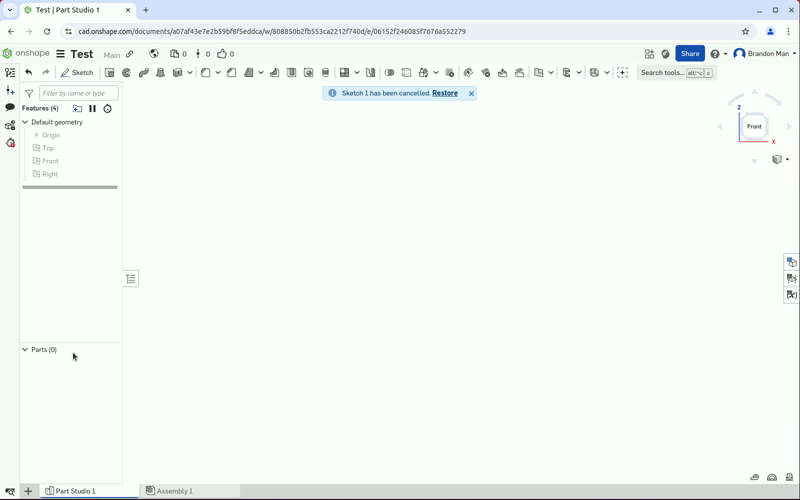
key_up(shift)
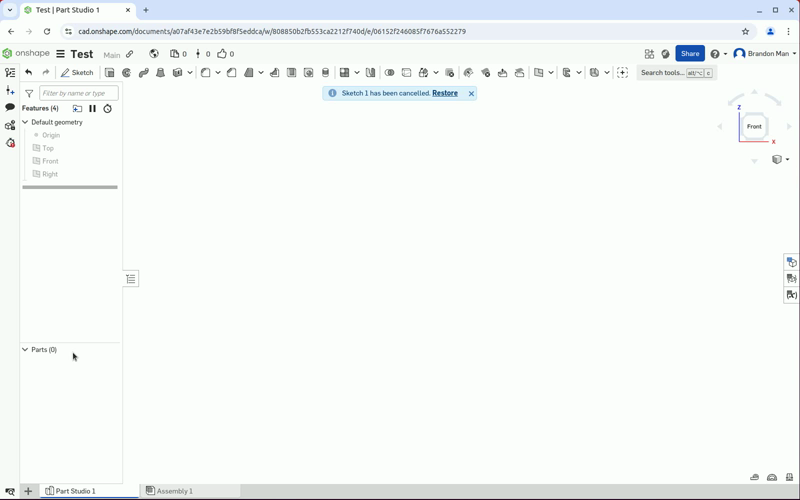
mouse_move(73, 352)
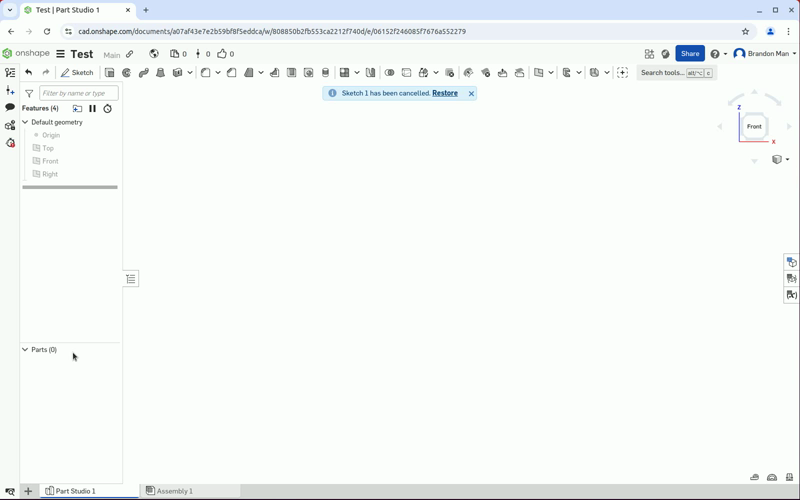
key(shift+y)
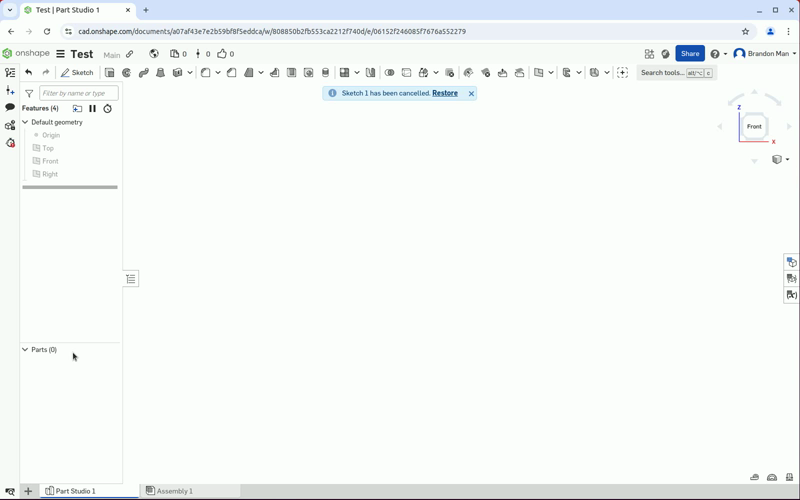
key(shift+s)
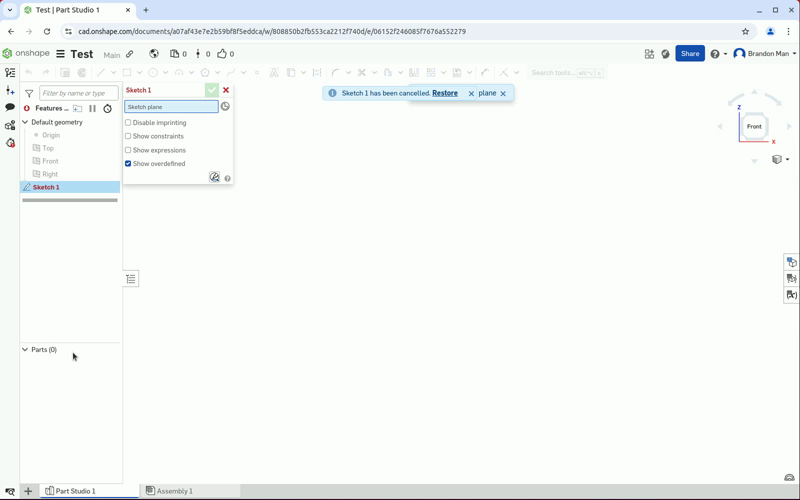
mouse_move(73, 163)
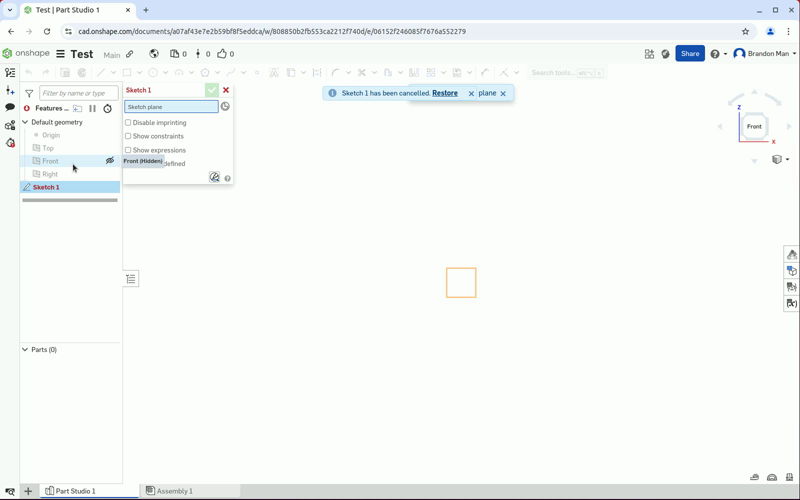
click(73, 163)
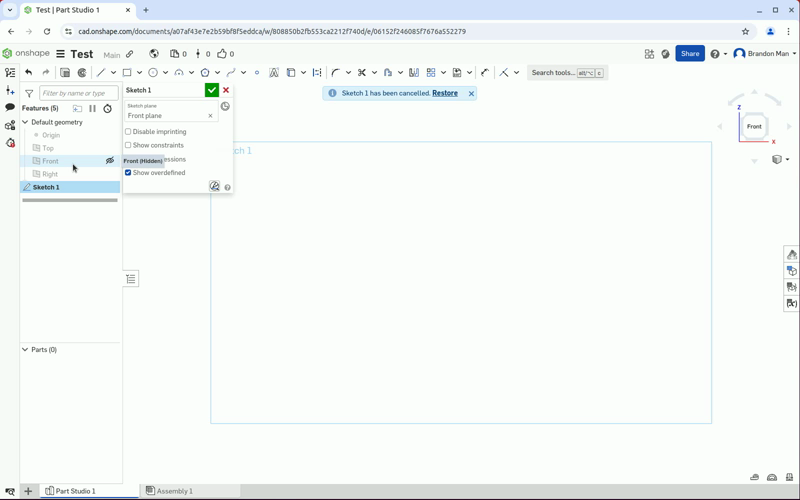
mouse_move(73, 352)
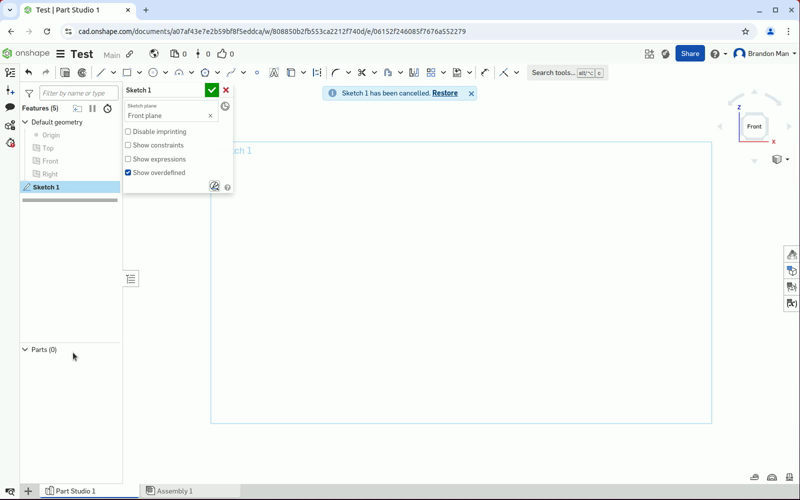
key(y)
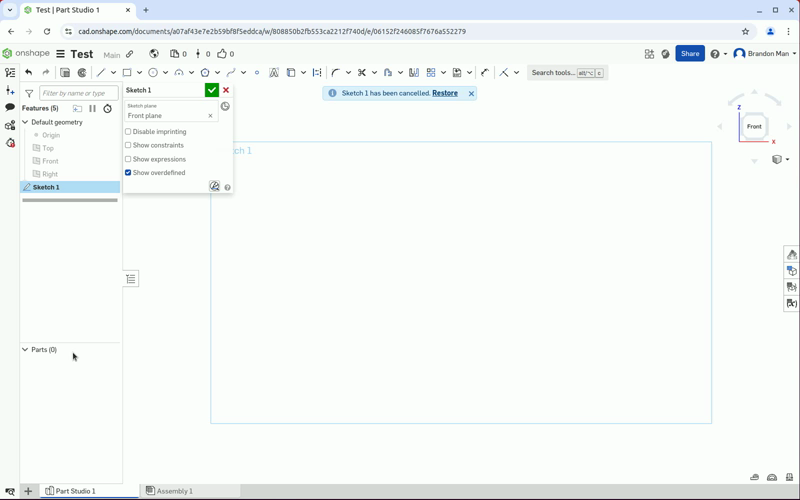
key(l)
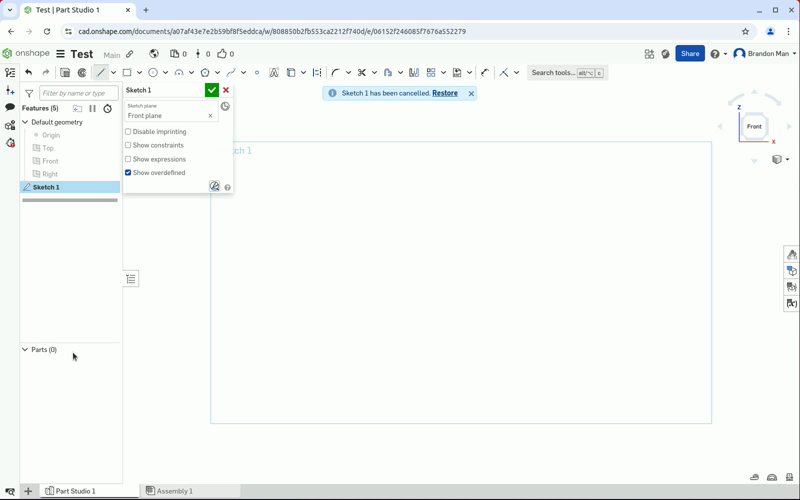
key_down(shift)
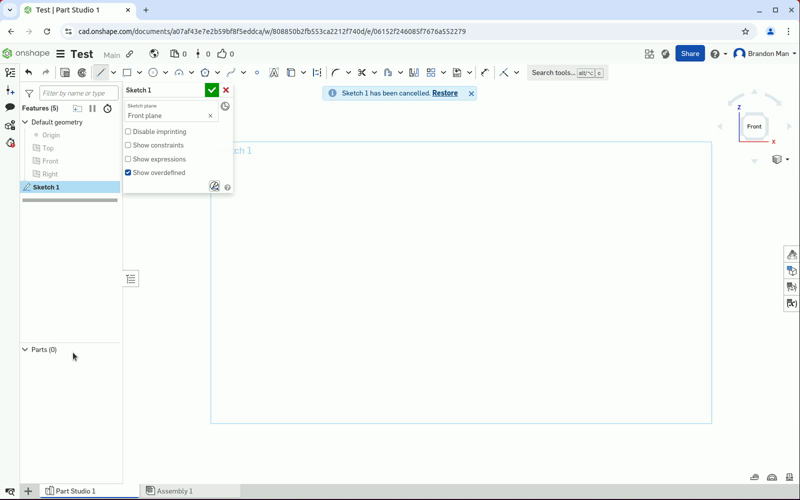
mouse_move(348, 349)
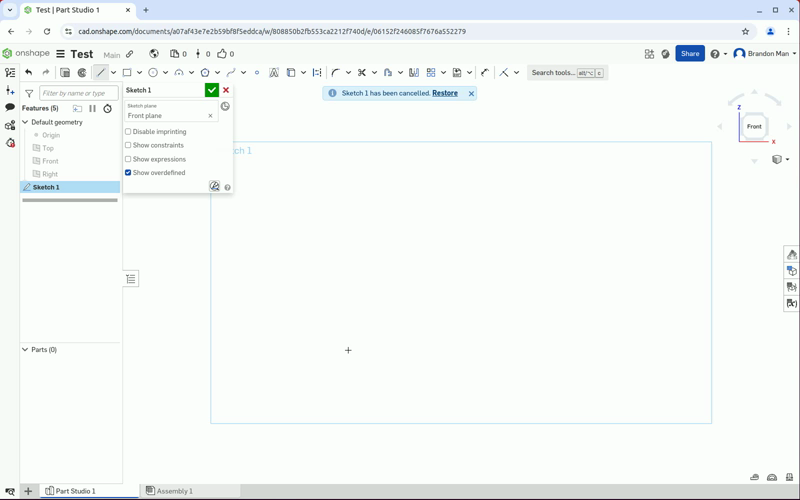
click(348, 349)
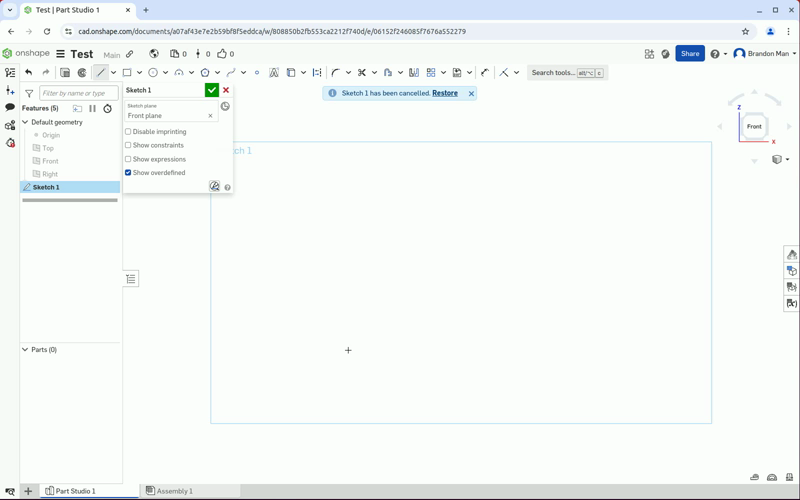
key_up(shift)
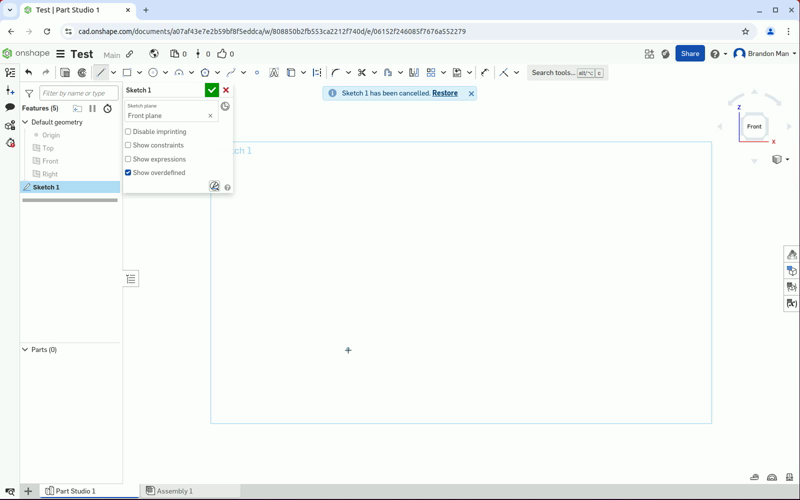
key_down(shift)
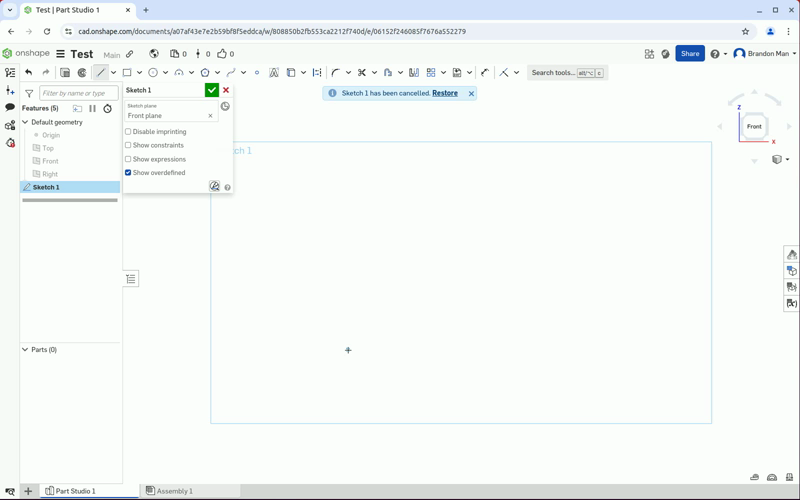
mouse_move(572, 349)
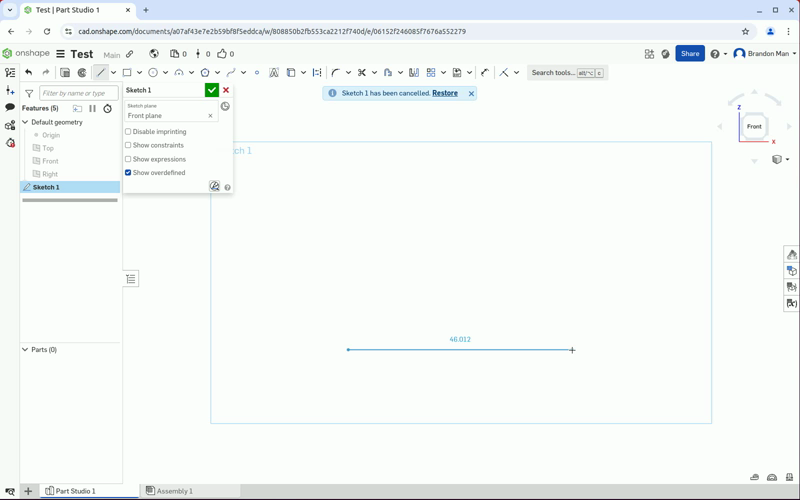
click(572, 349)
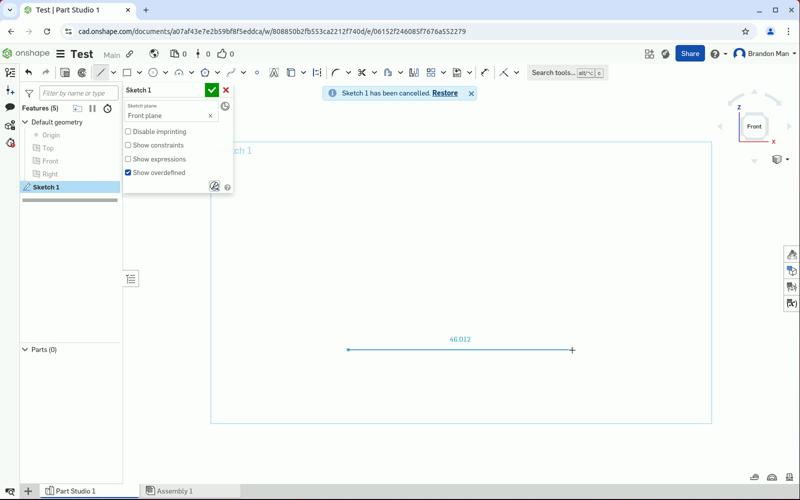
key_up(shift)
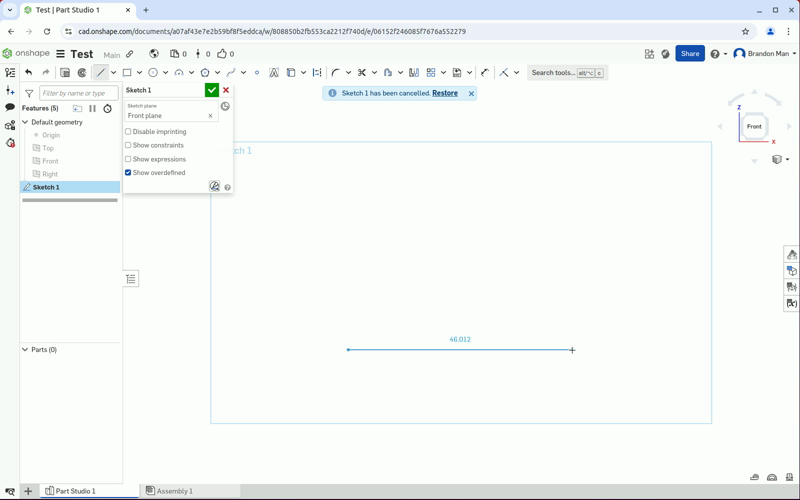
key_down(shift)
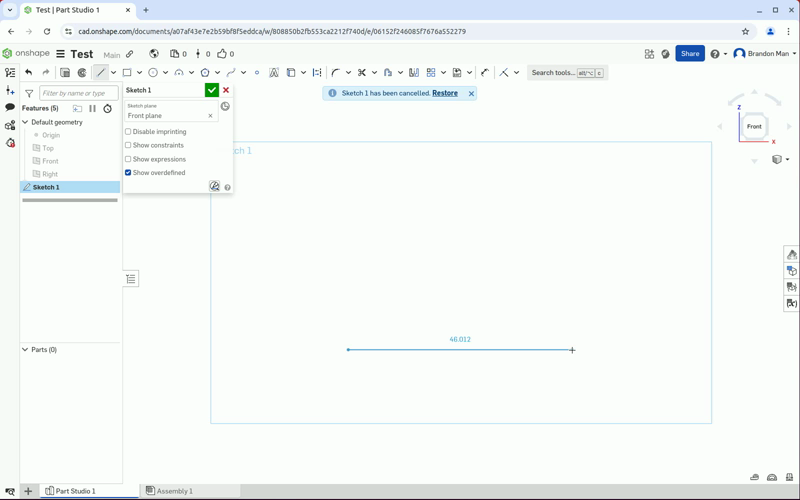
mouse_move(572, 215)
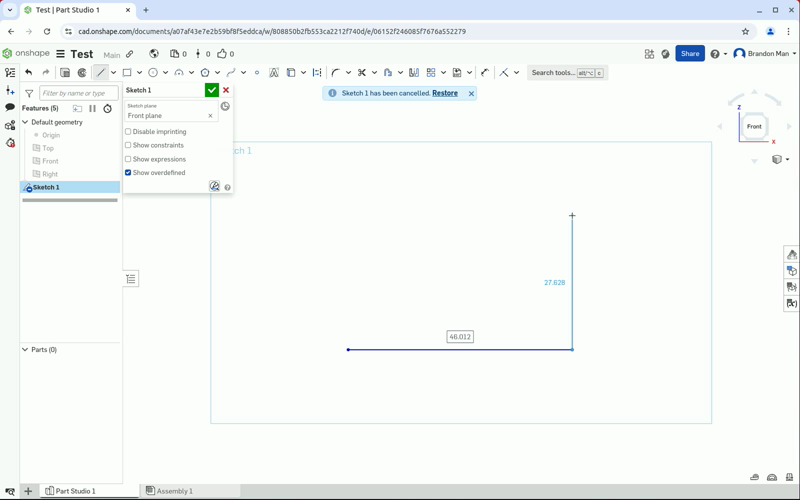
click(572, 215)
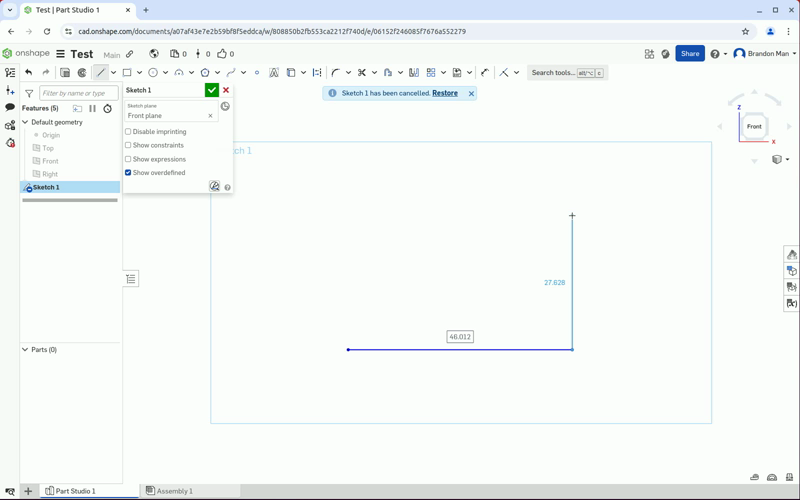
key_up(shift)
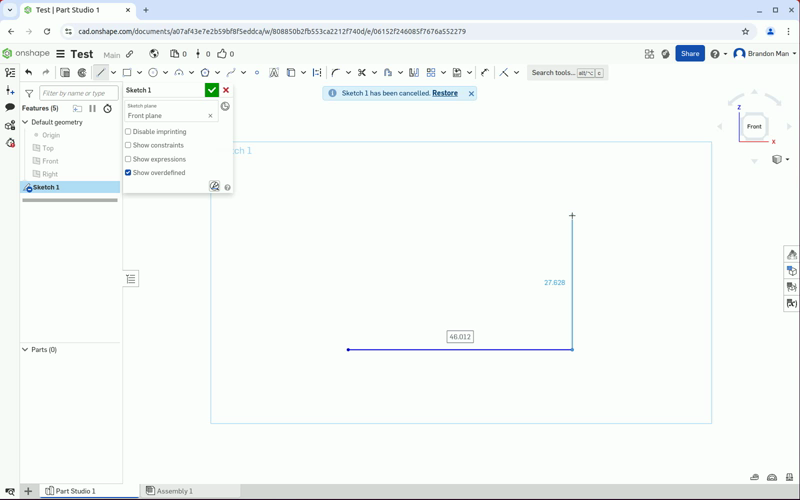
key_down(shift)
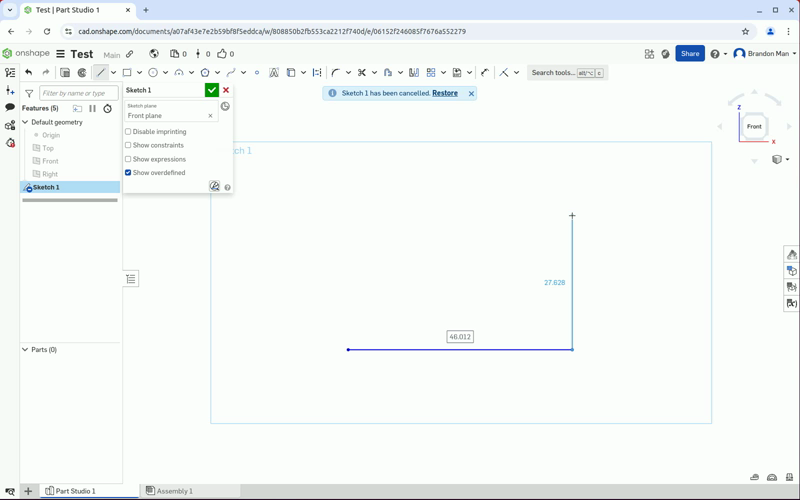
mouse_move(348, 215)
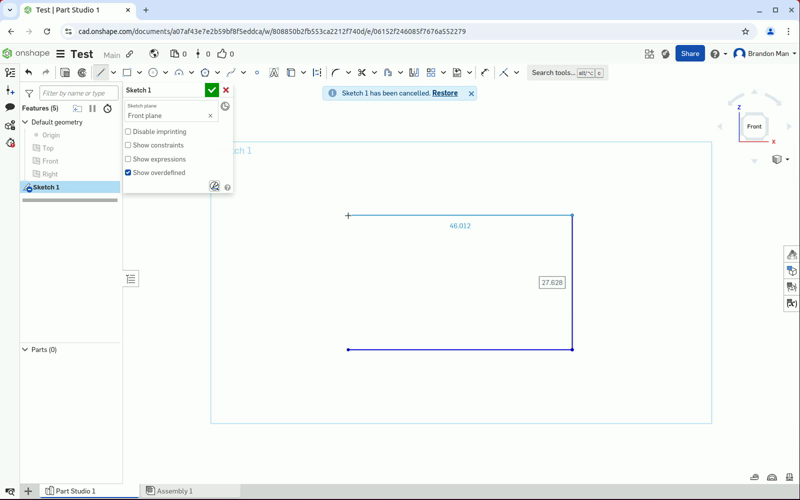
click(348, 215)
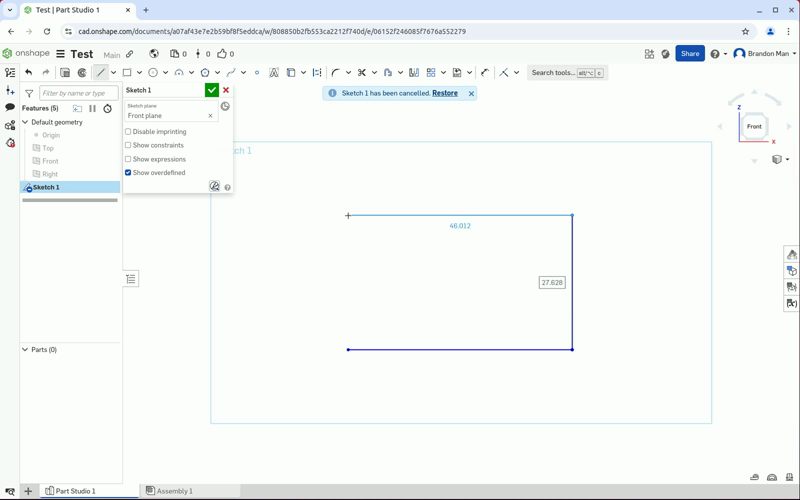
key_up(shift)
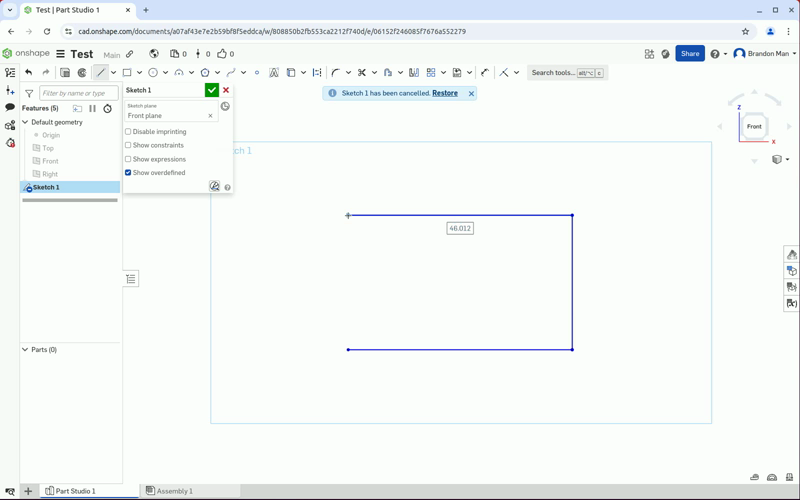
key_down(shift)
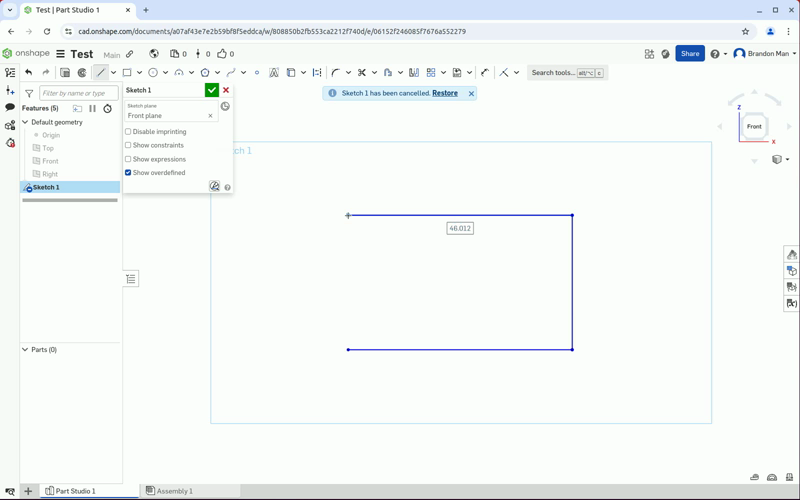
mouse_move(348, 349)
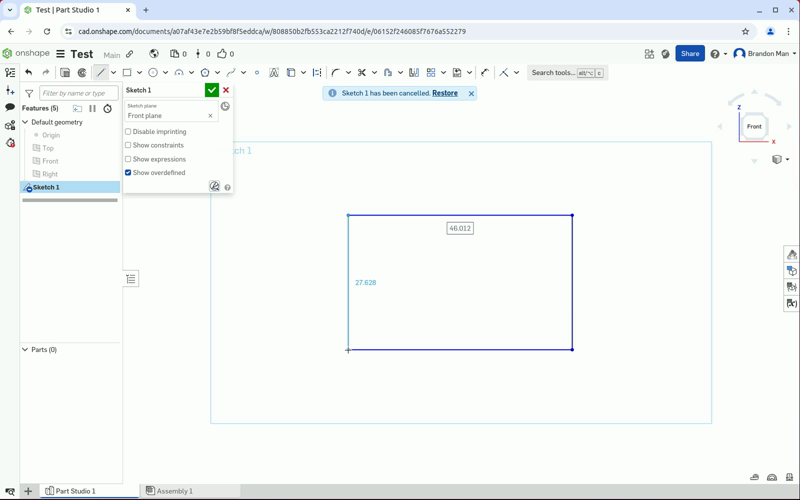
key_up(shift)
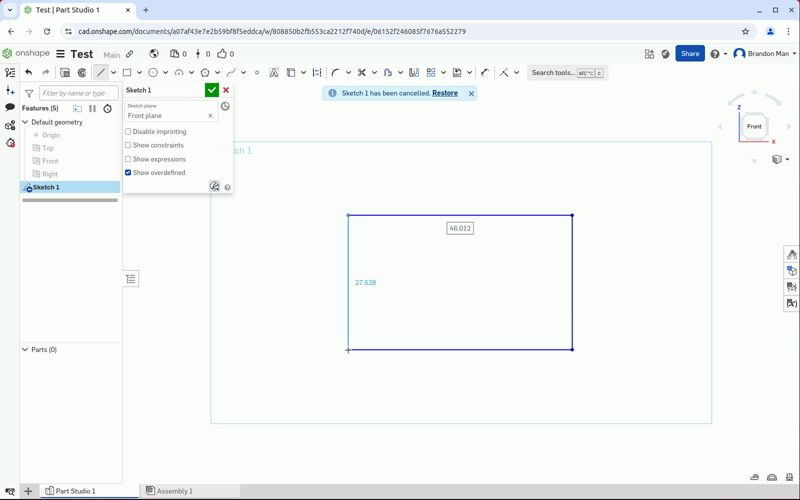
click(348, 349)
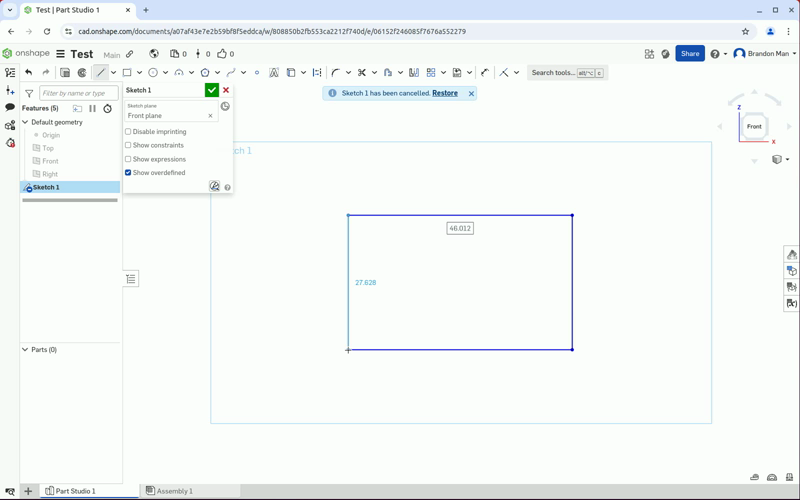
key(esc)
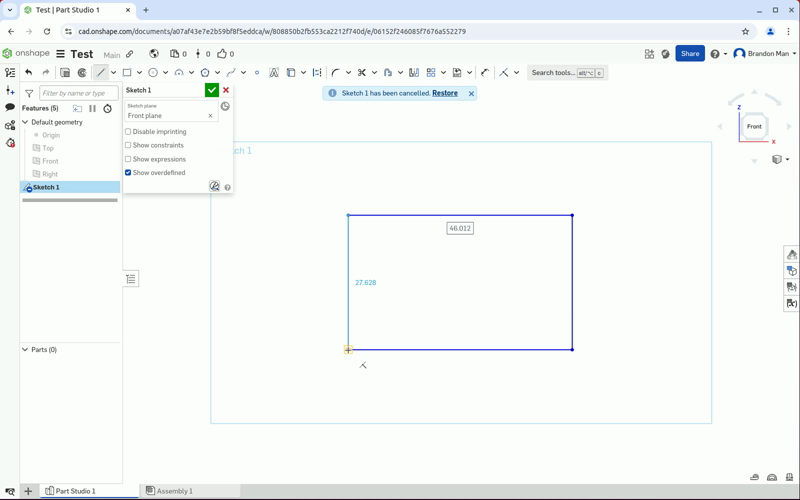
mouse_move(504, 319)
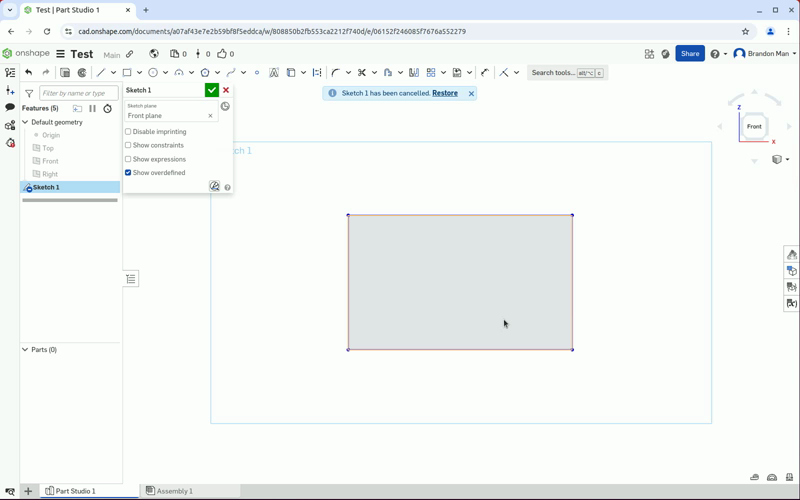
click(504, 319)
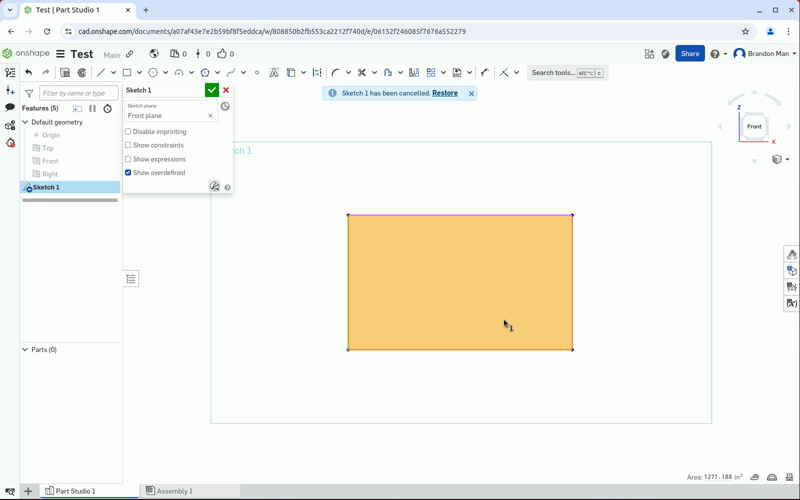
mouse_move(73, 352)
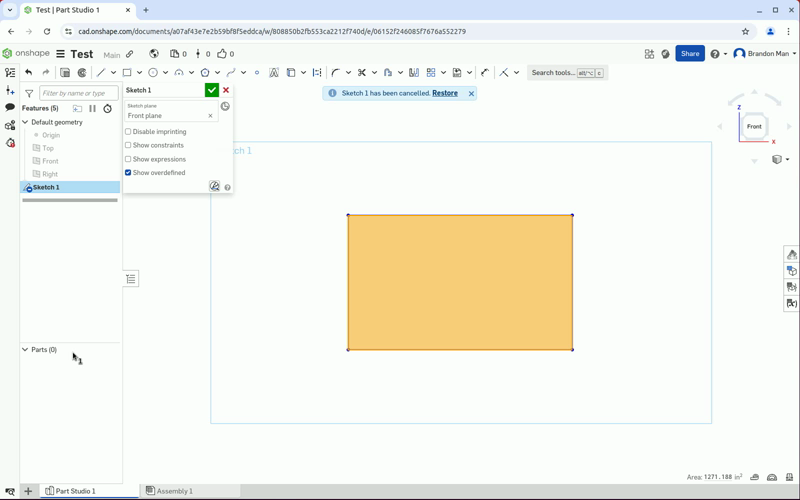
key(shift+y)
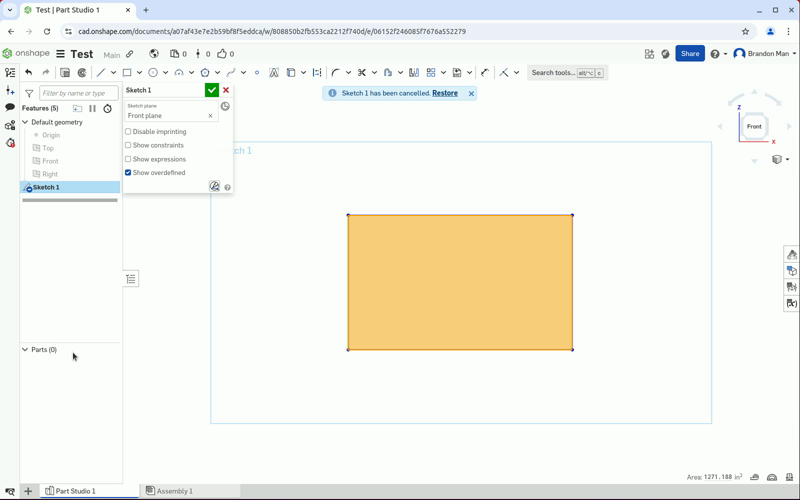
key(shift+e)
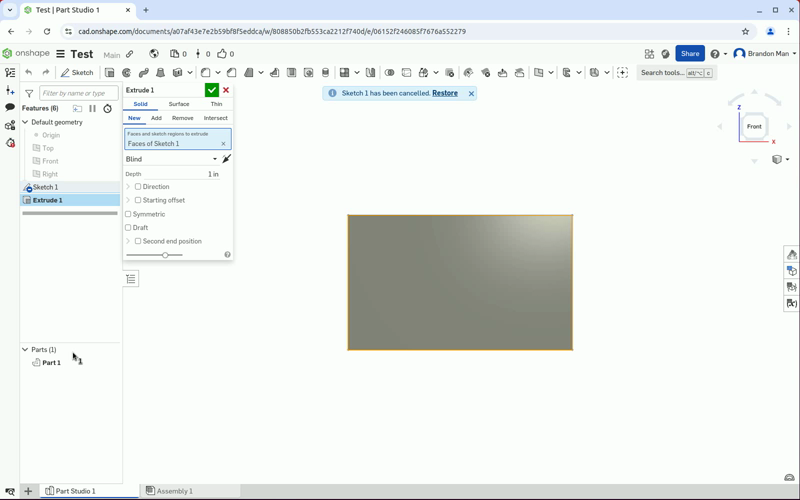
mouse_move(143, 106)
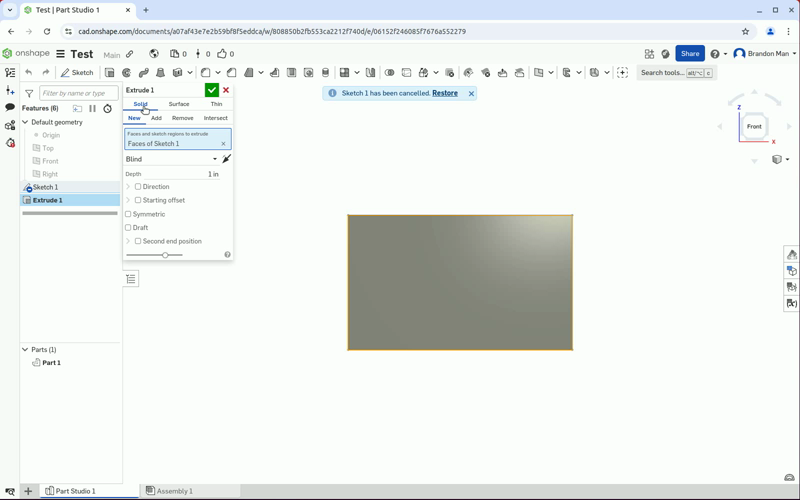
click(143, 106)
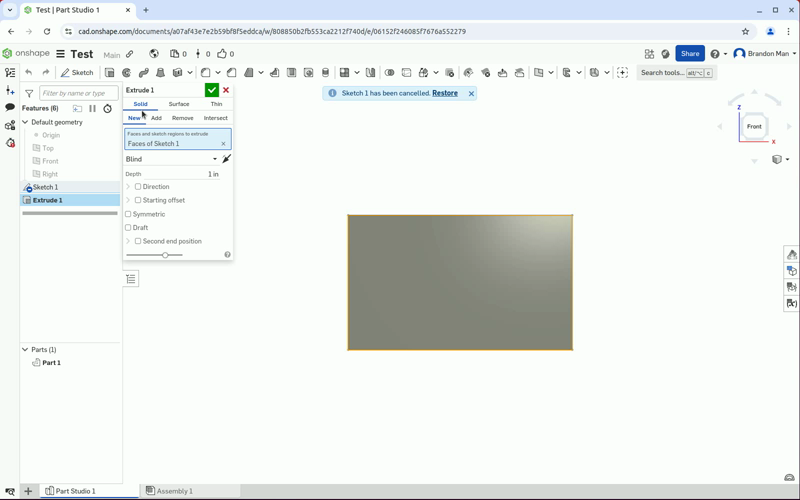
mouse_move(137, 120)
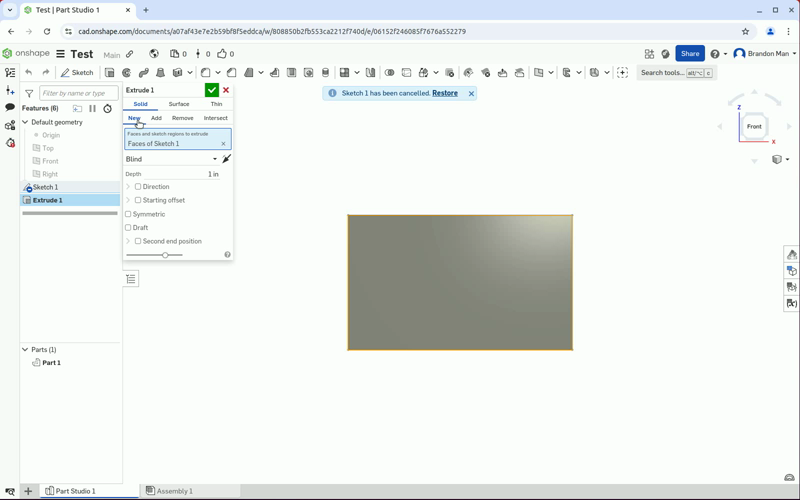
click(137, 120)
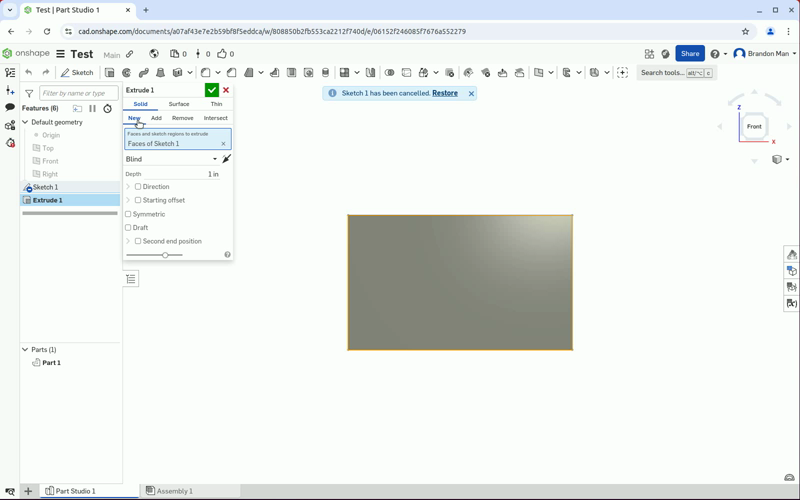
key(tab, 4)
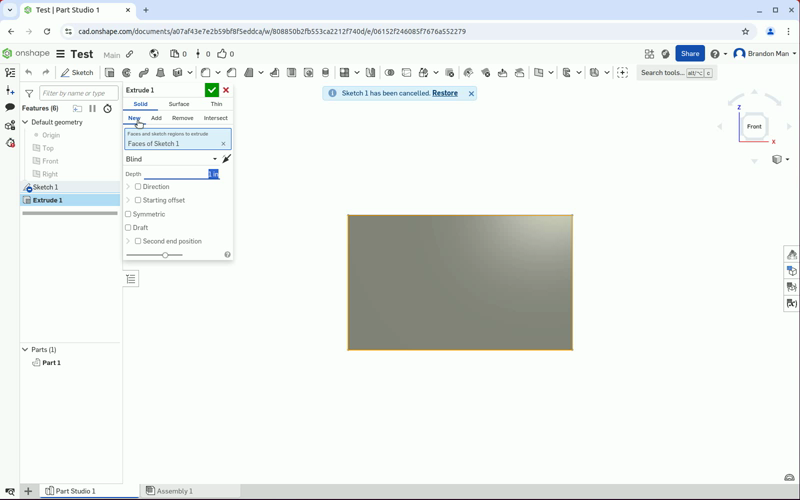
text(1.444)
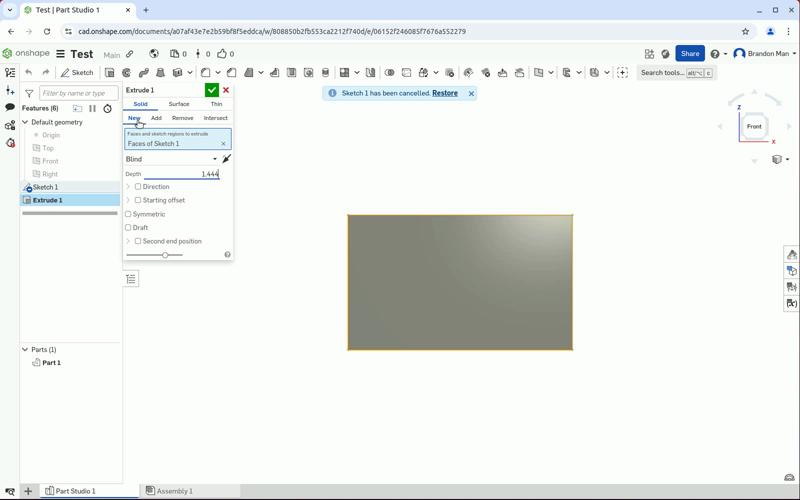
key(enter)
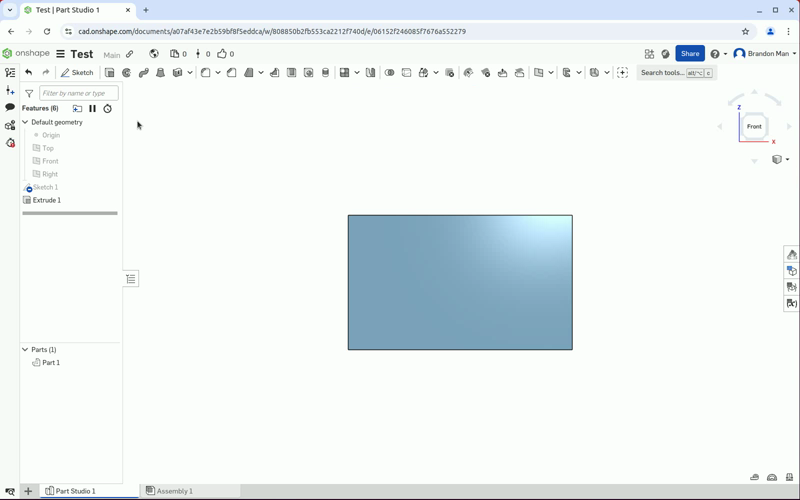
key(shift+h)
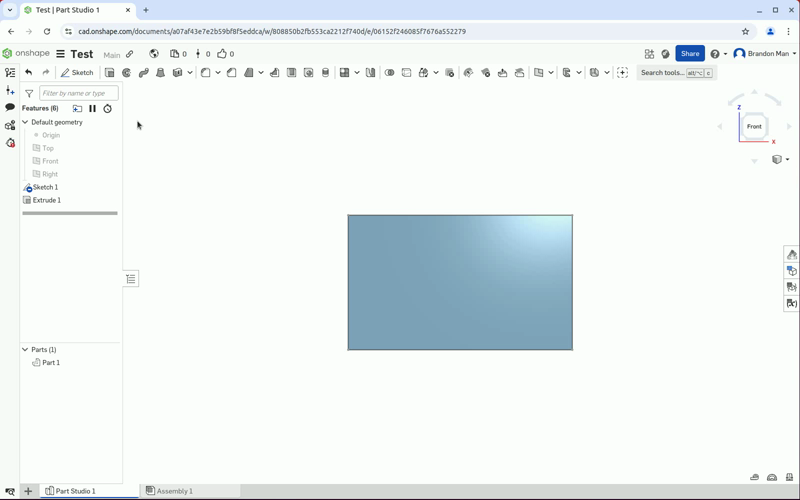
key(shift+h)
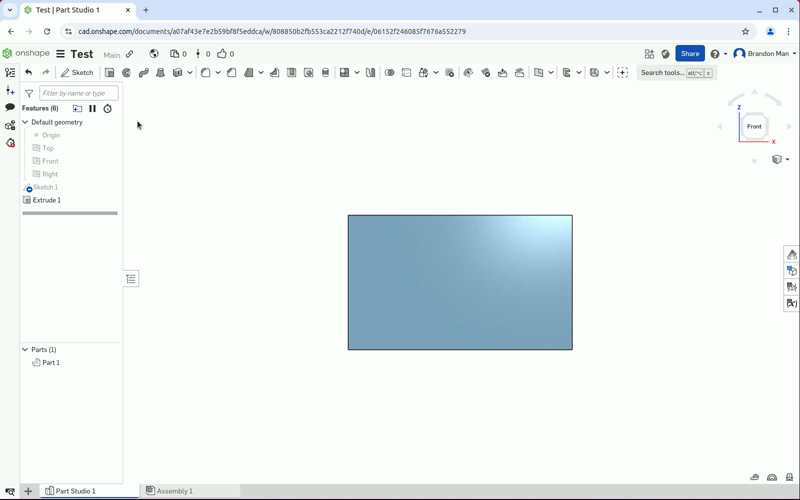
mouse_move(73, 189)
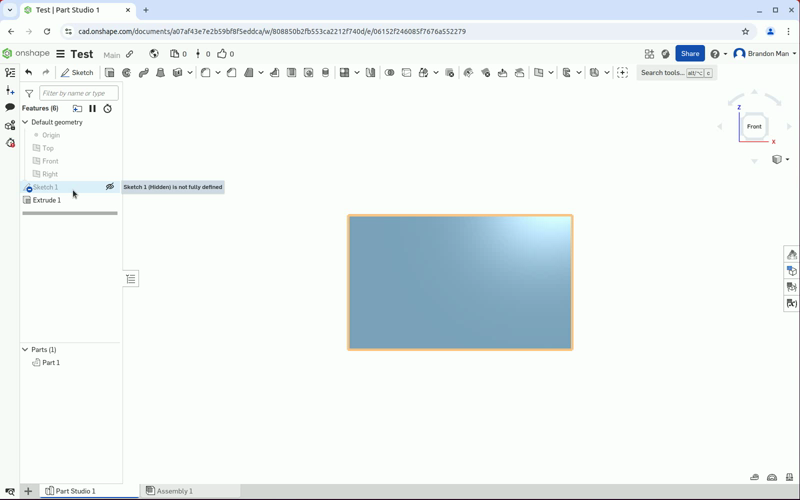
click(73, 189)
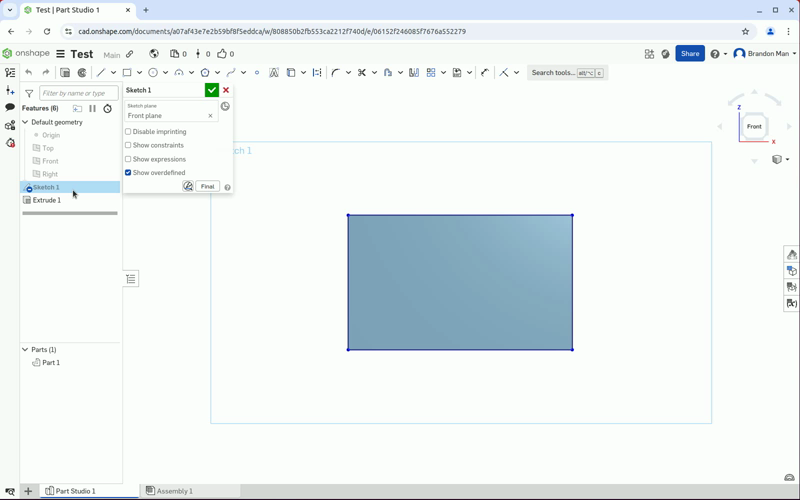
mouse_move(229, 92)
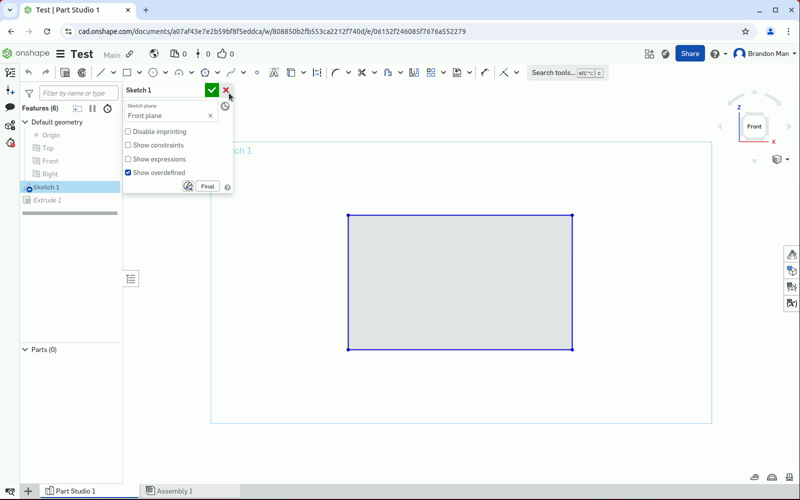
click(229, 92)
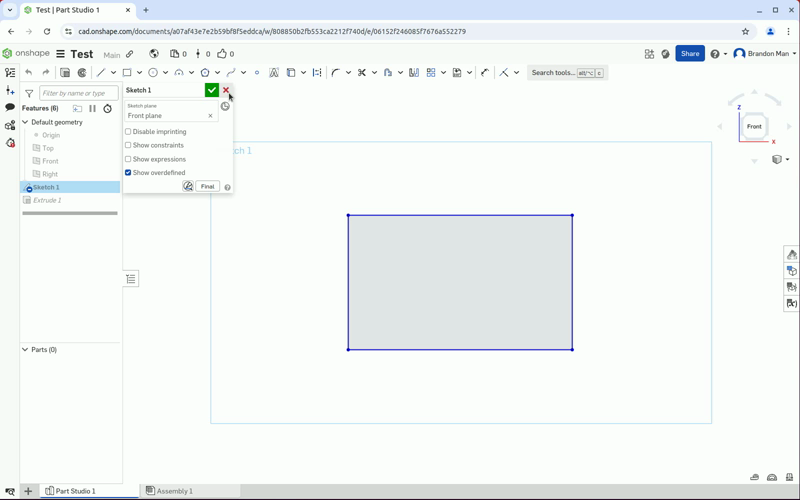
key(shift+s)
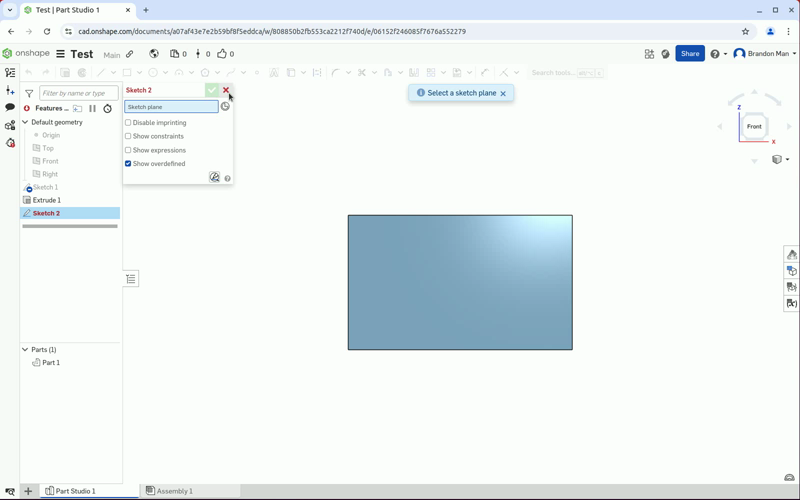
mouse_move(73, 163)
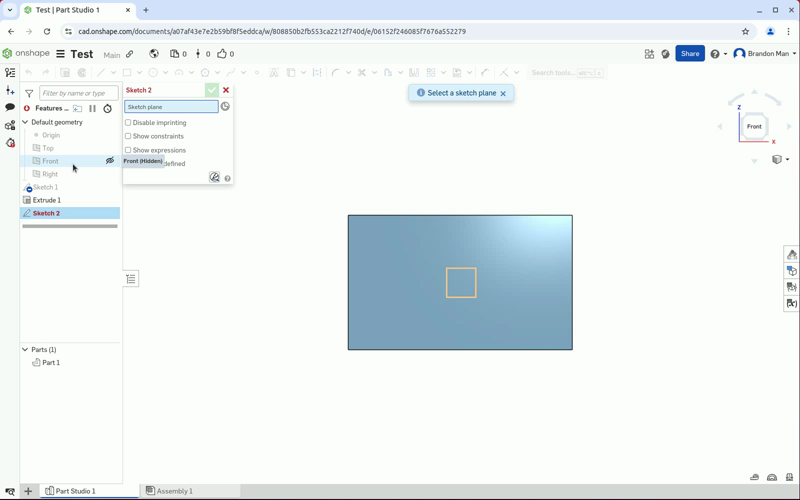
click(73, 163)
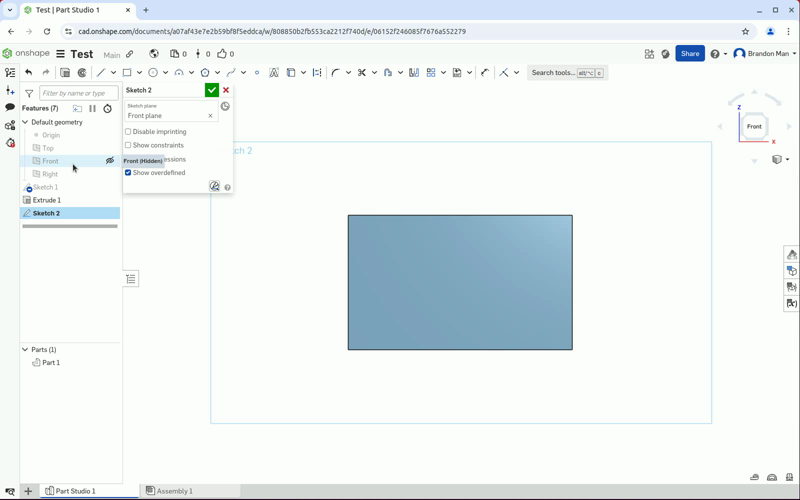
mouse_move(73, 352)
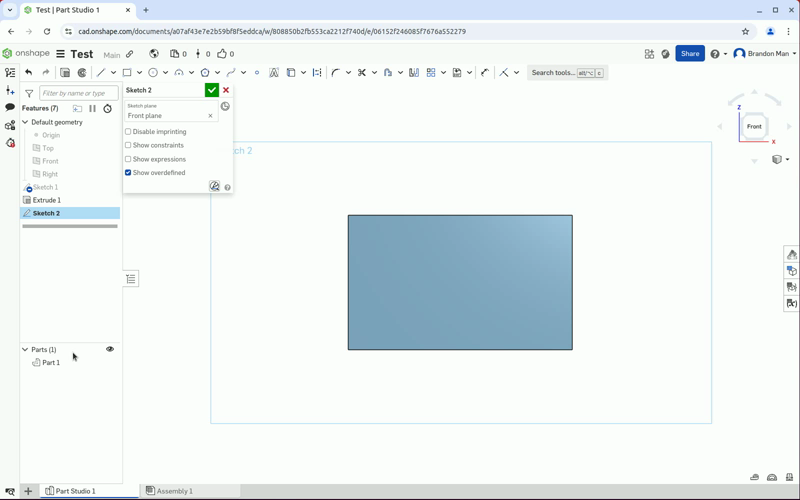
key(y)
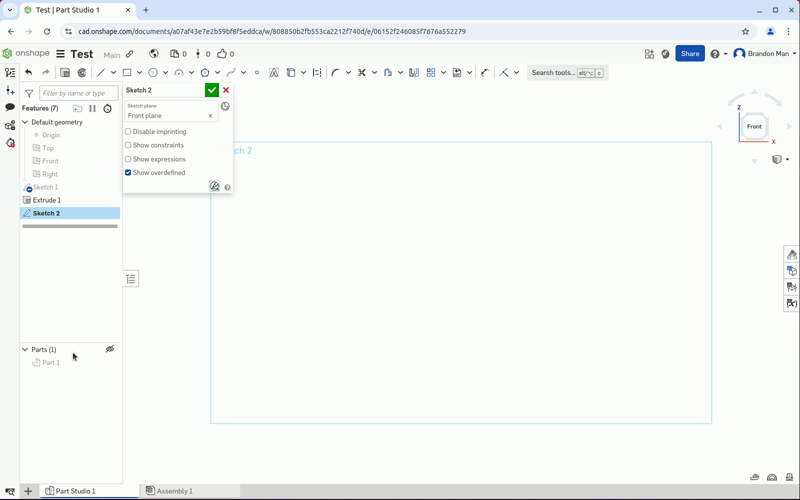
key(l)
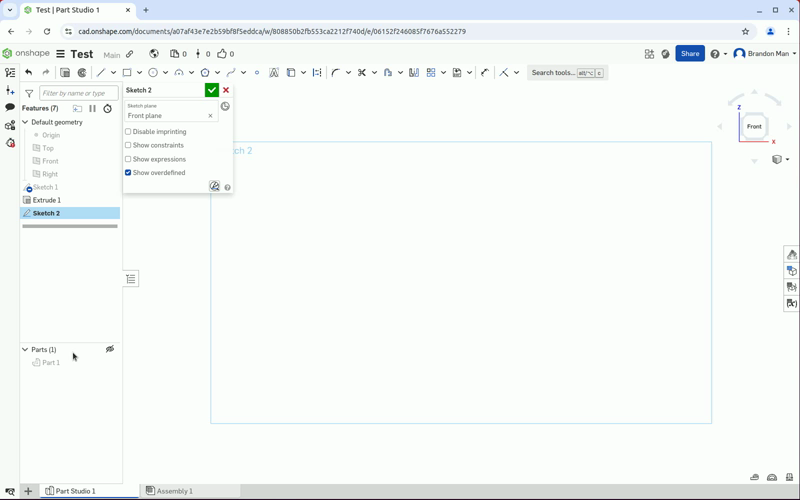
key_down(shift)
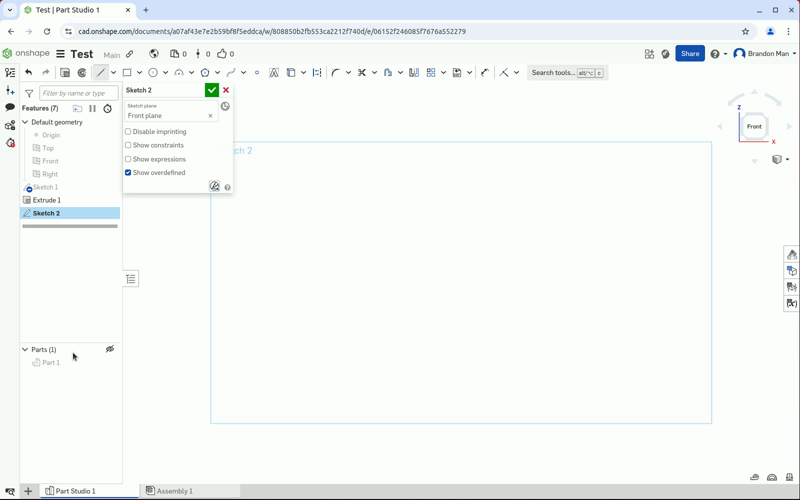
mouse_move(356, 341)
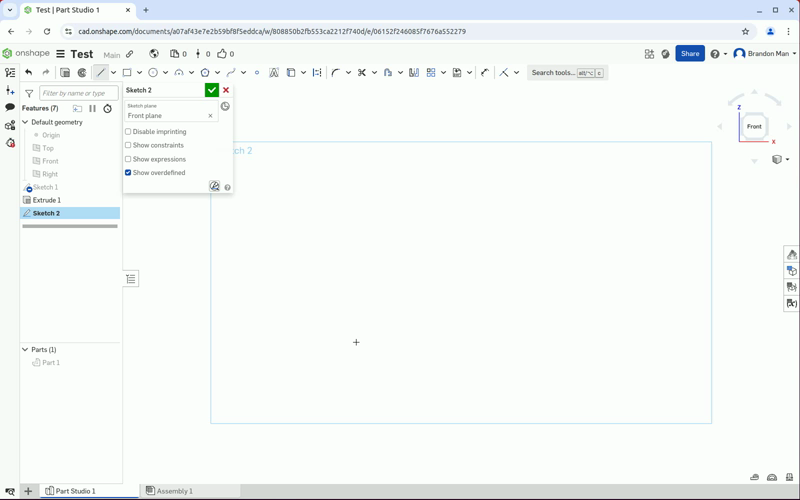
click(356, 341)
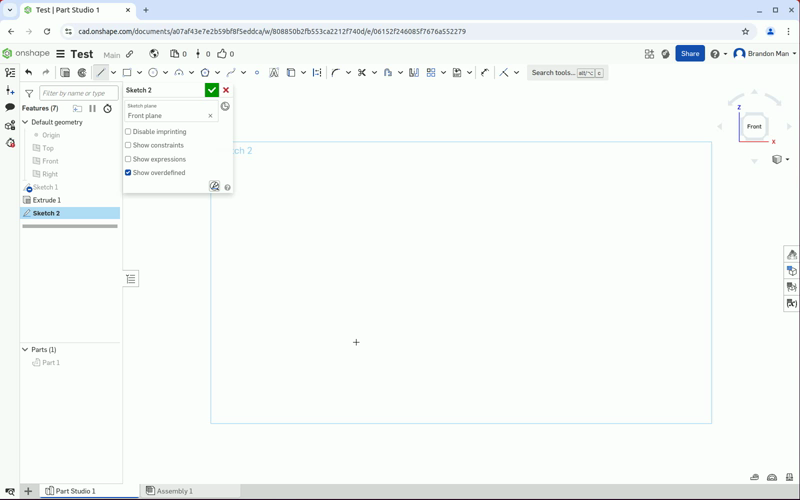
key_up(shift)
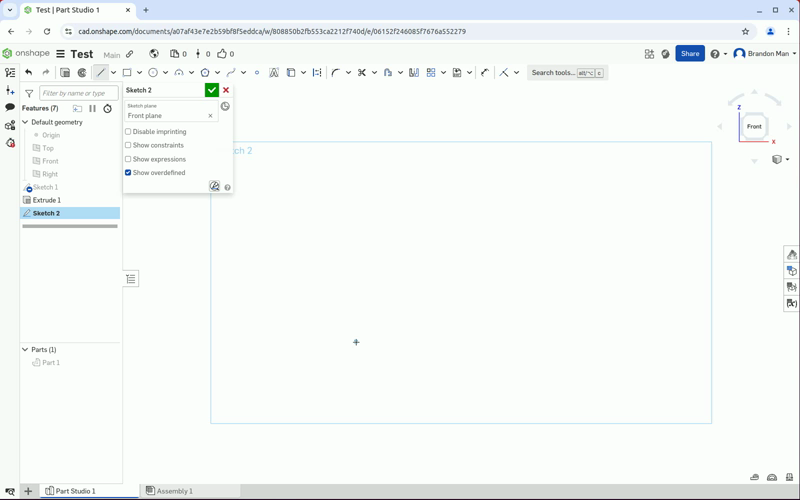
key_down(shift)
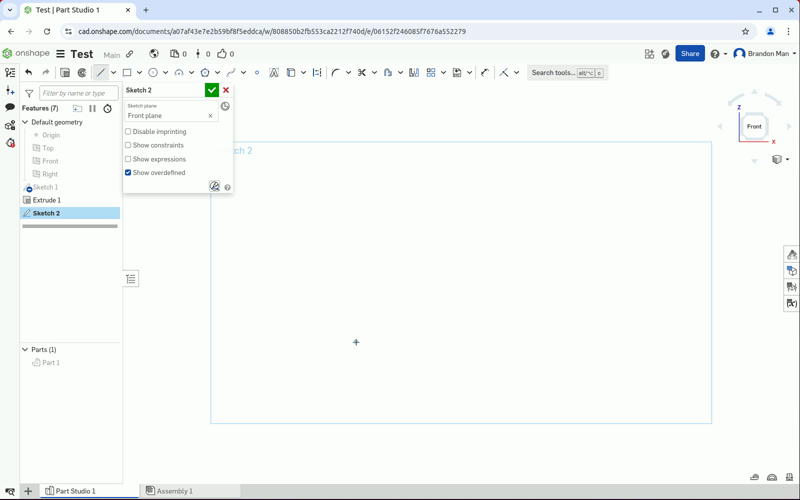
mouse_move(565, 341)
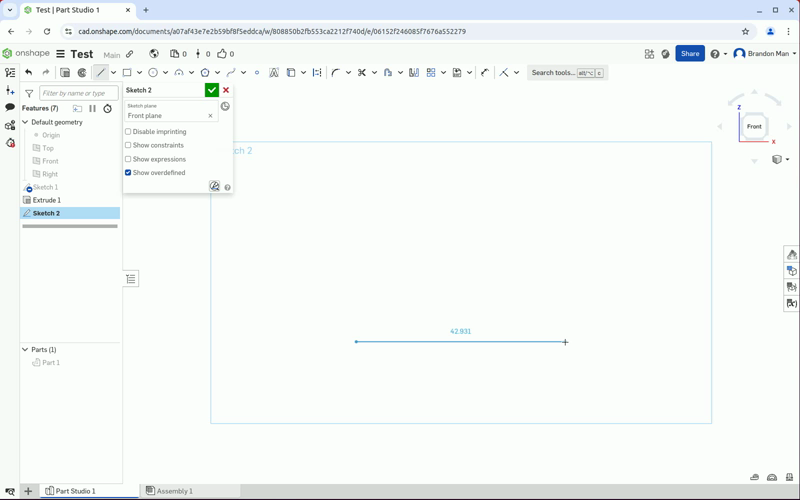
click(565, 341)
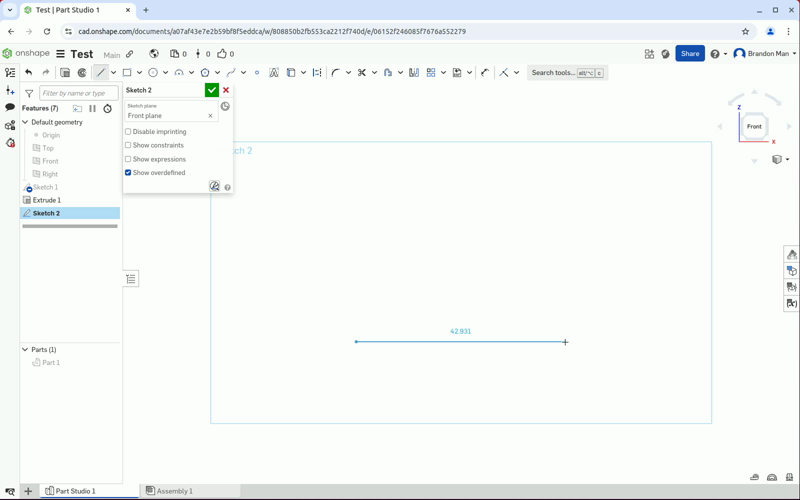
key_up(shift)
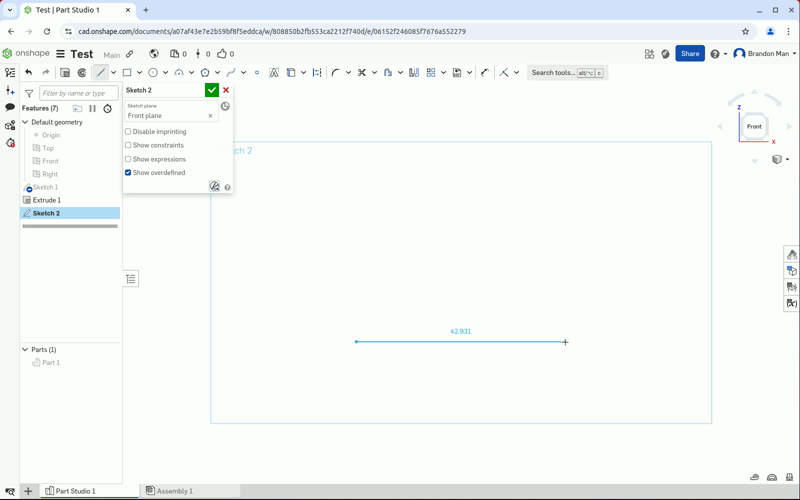
key_down(shift)
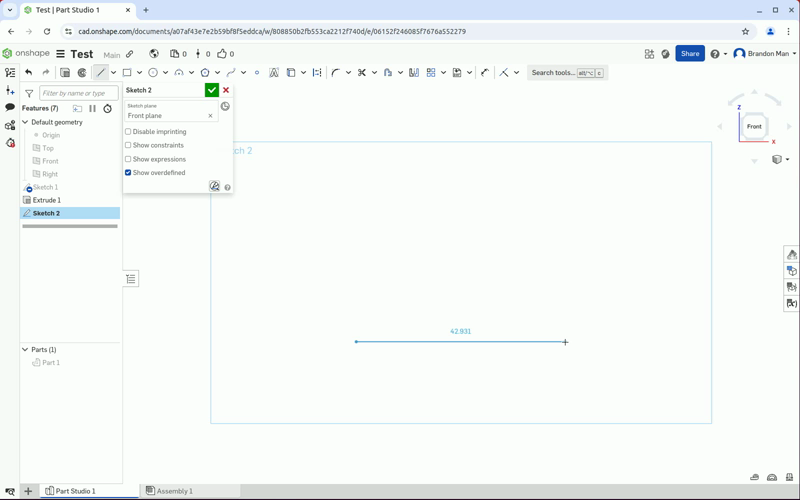
mouse_move(565, 225)
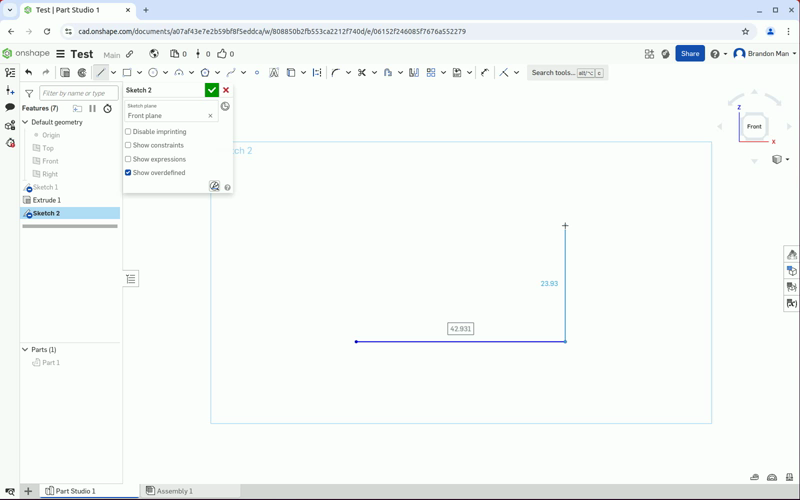
click(565, 225)
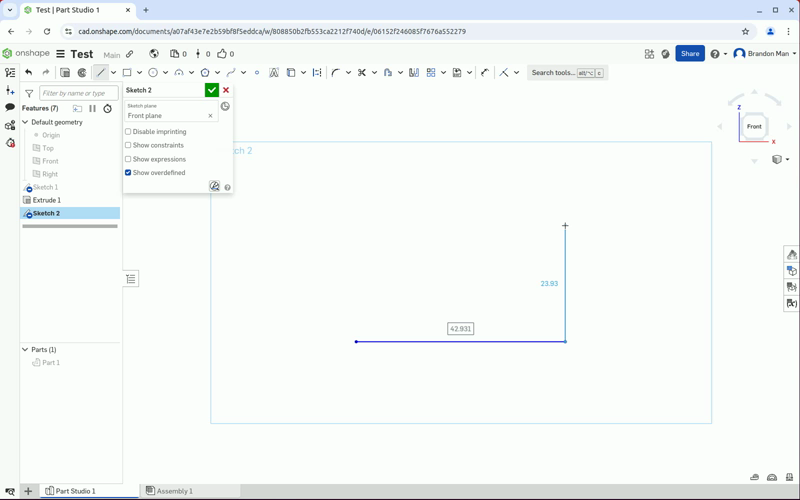
key_up(shift)
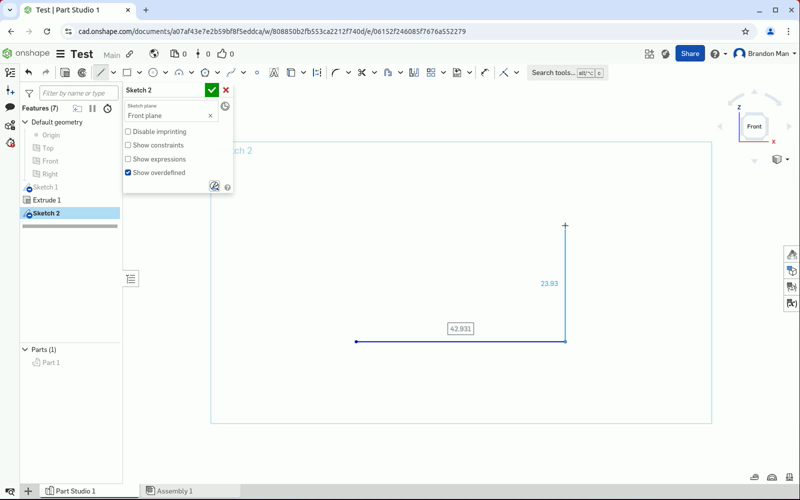
key_down(shift)
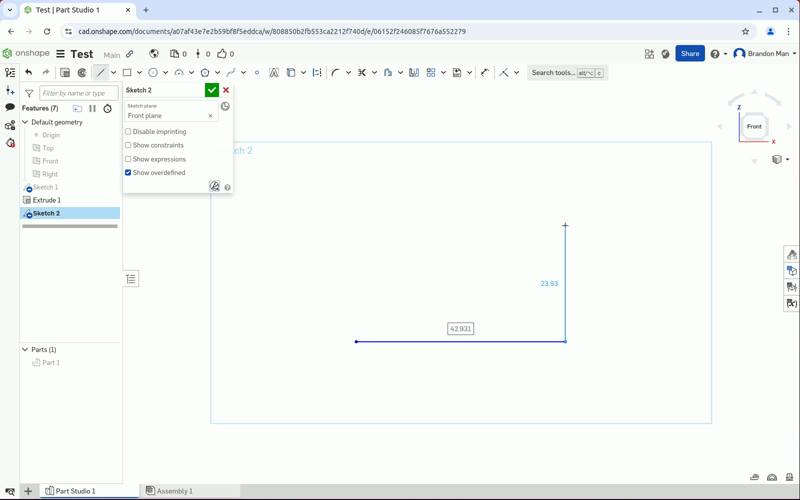
mouse_move(356, 225)
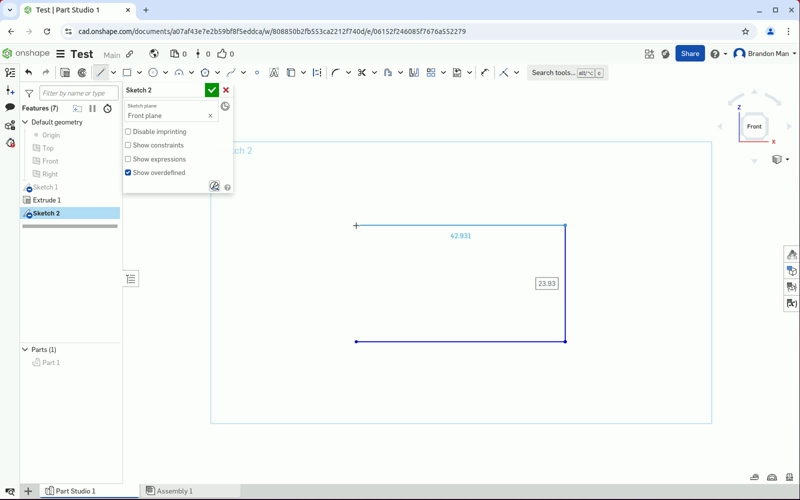
click(356, 225)
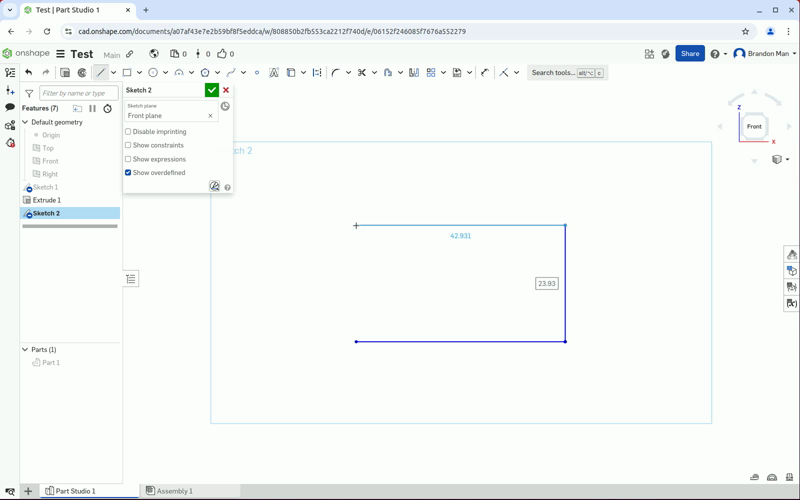
key_up(shift)
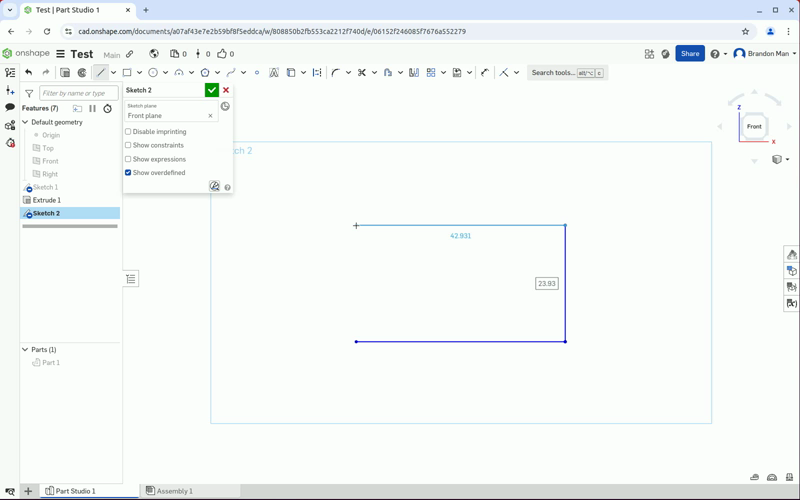
key_down(shift)
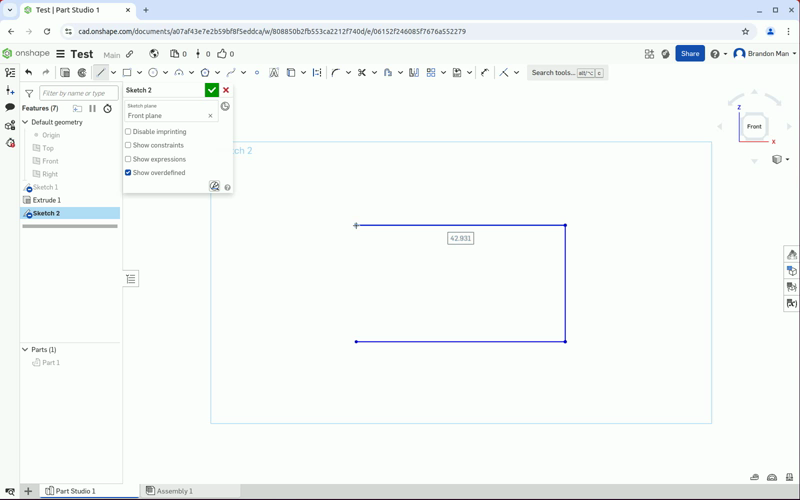
mouse_move(356, 341)
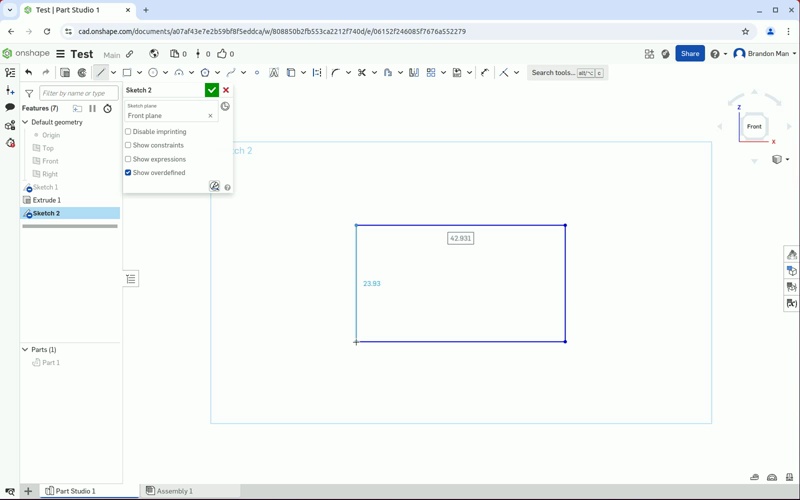
key_up(shift)
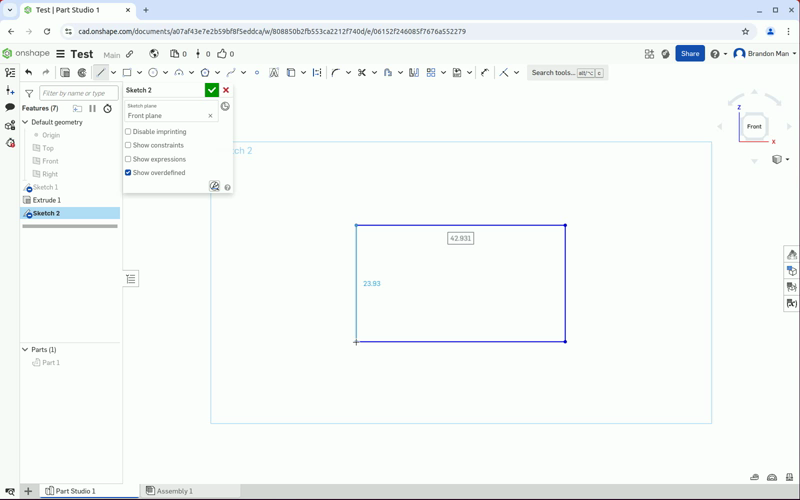
click(356, 341)
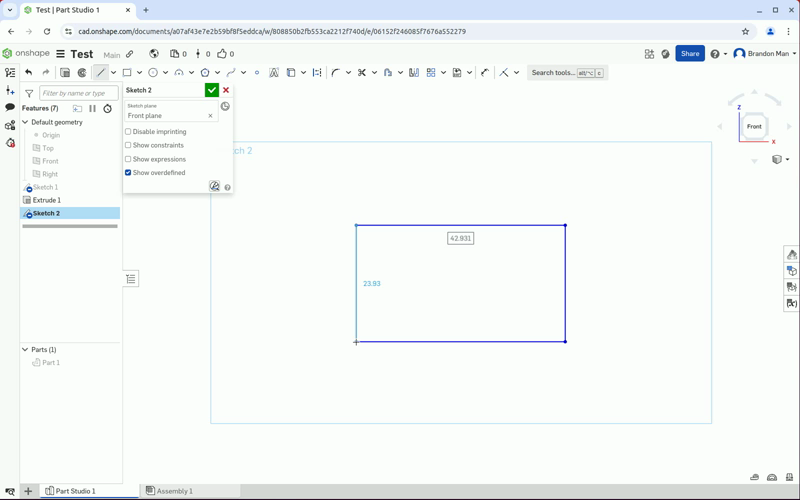
key(esc)
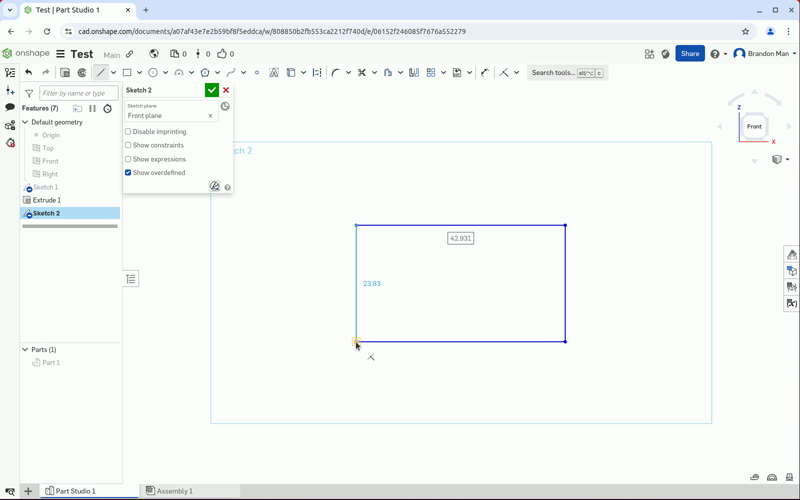
mouse_move(515, 253)
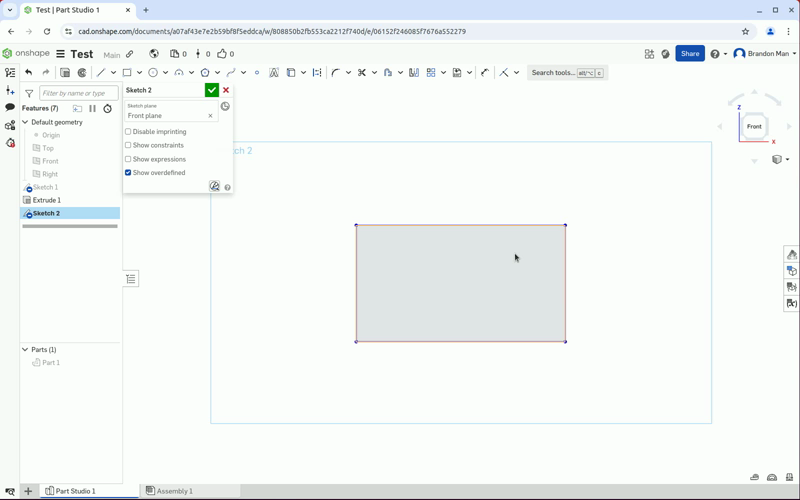
click(515, 253)
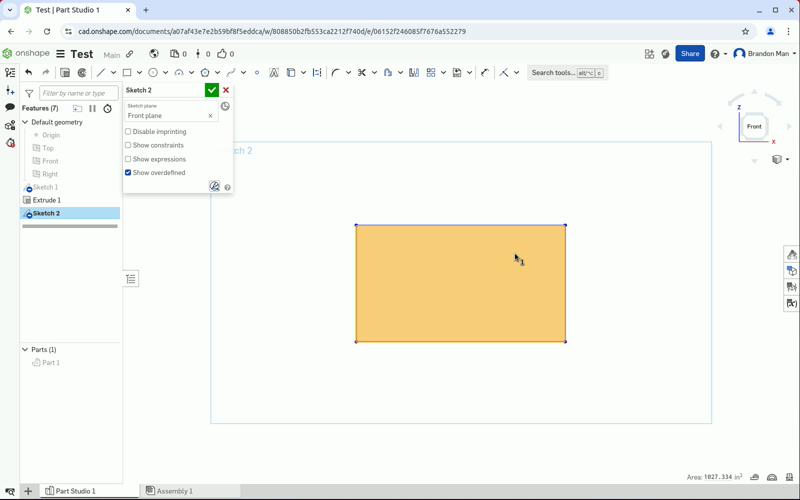
mouse_move(73, 352)
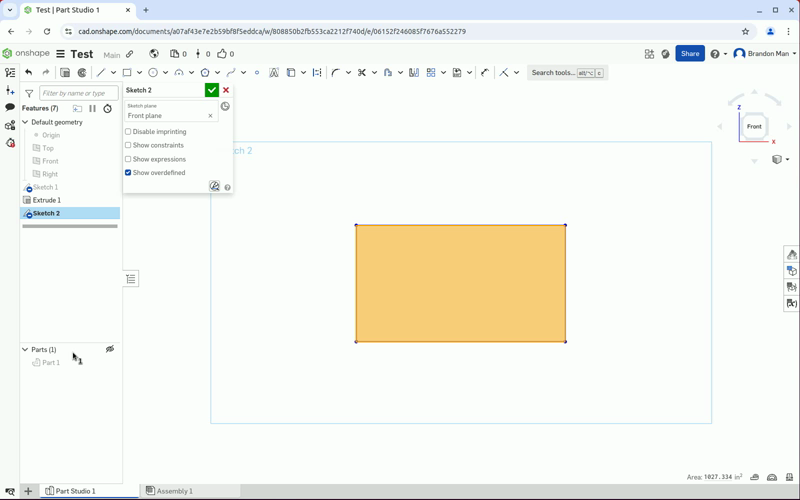
key(shift+y)
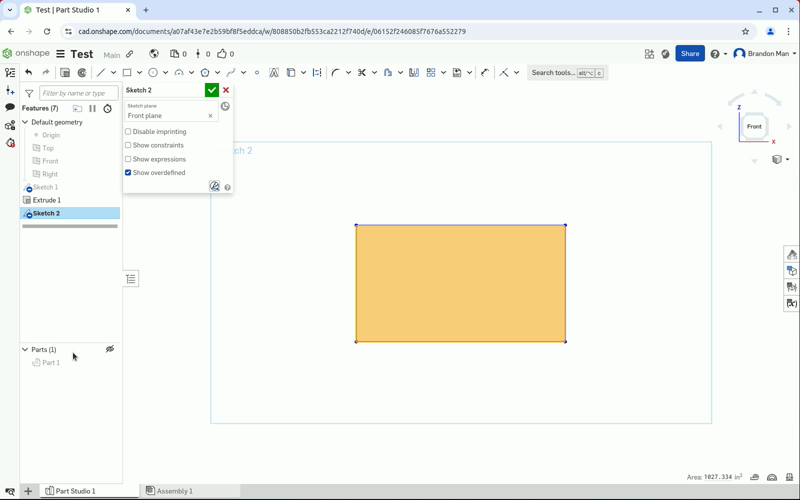
key(shift+e)
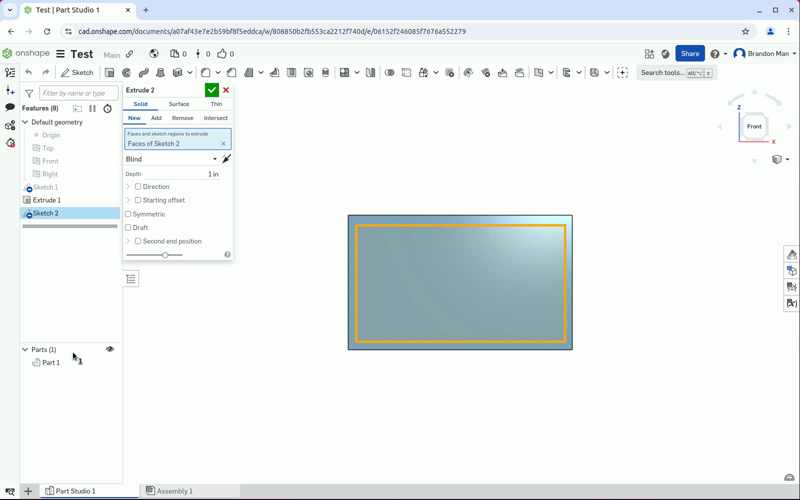
mouse_move(143, 106)
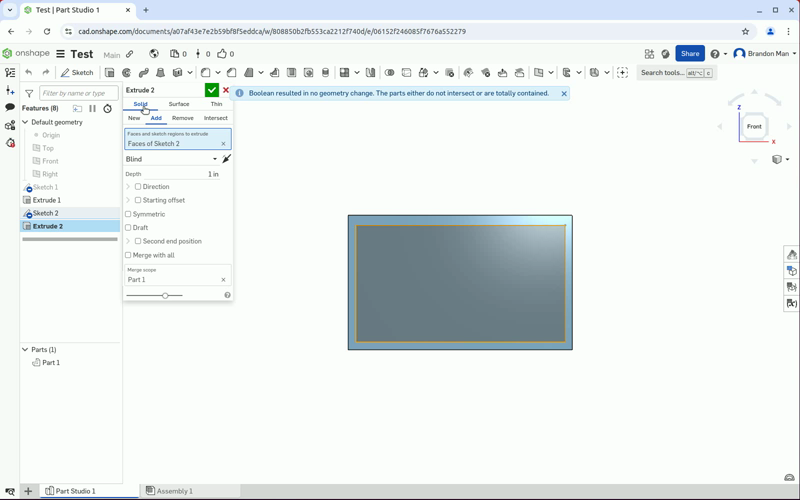
click(143, 106)
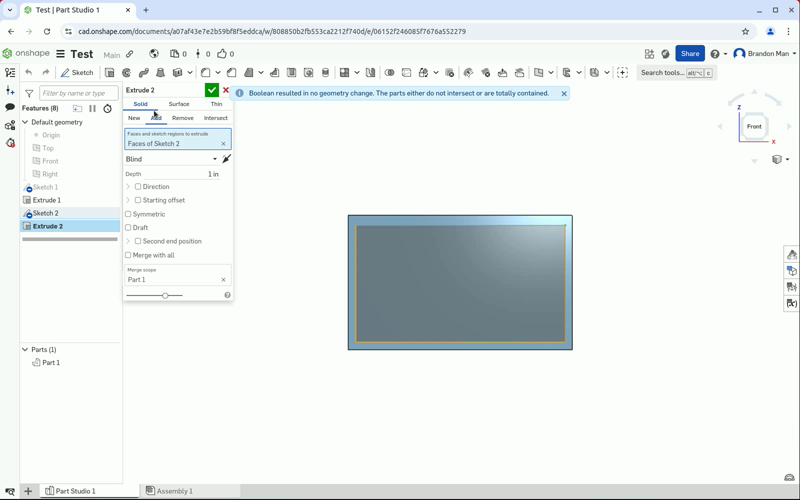
mouse_move(186, 120)
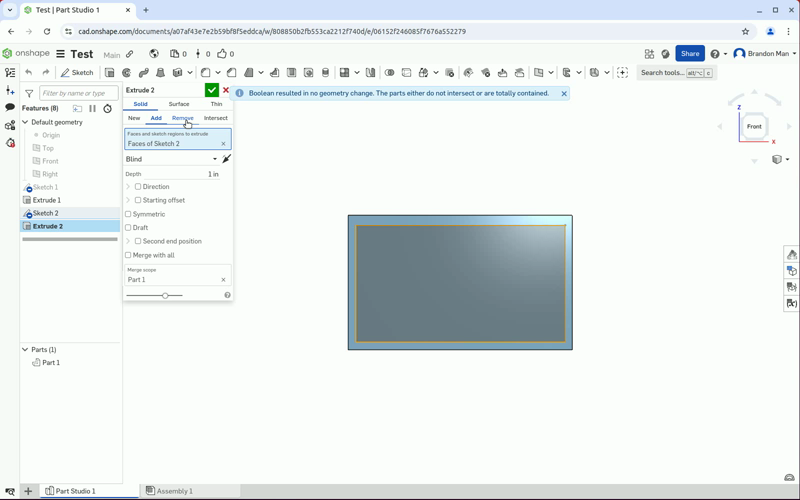
click(186, 120)
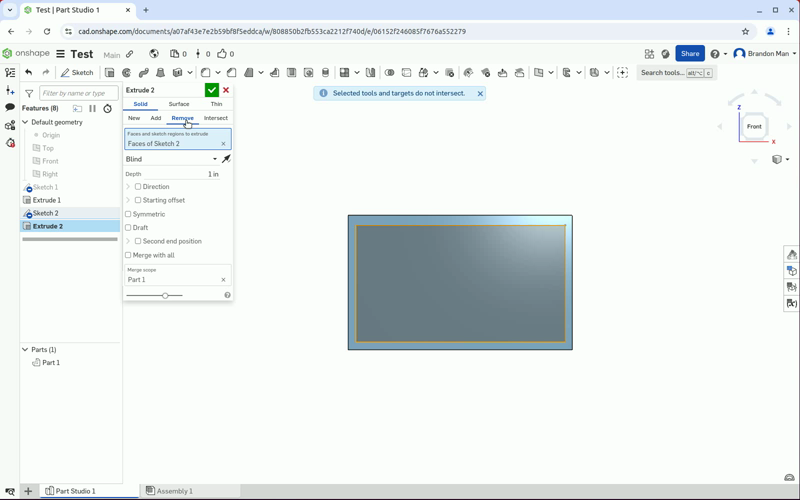
key(tab, 4)
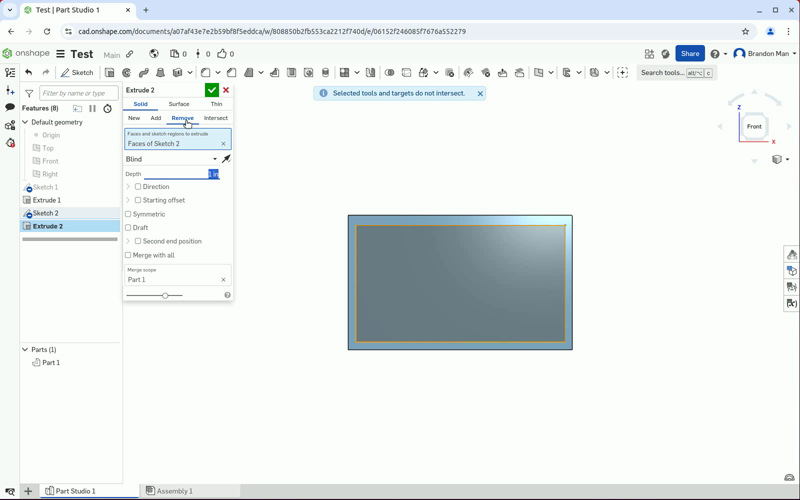
text(-26.237)
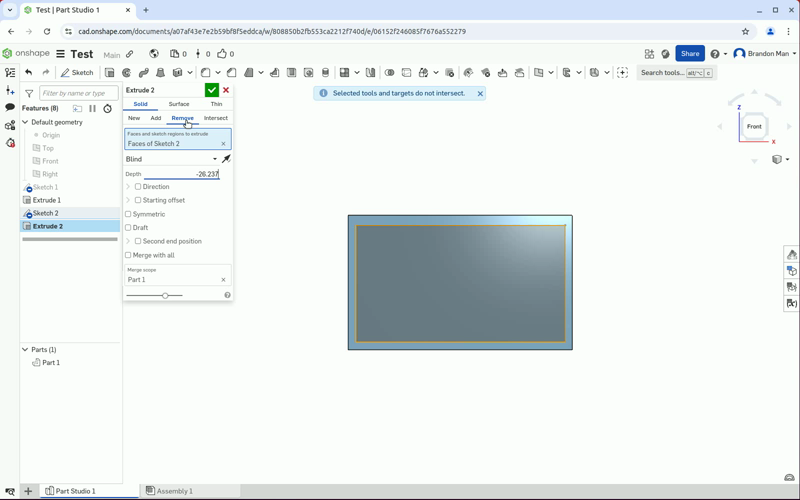
key(tab, 6)
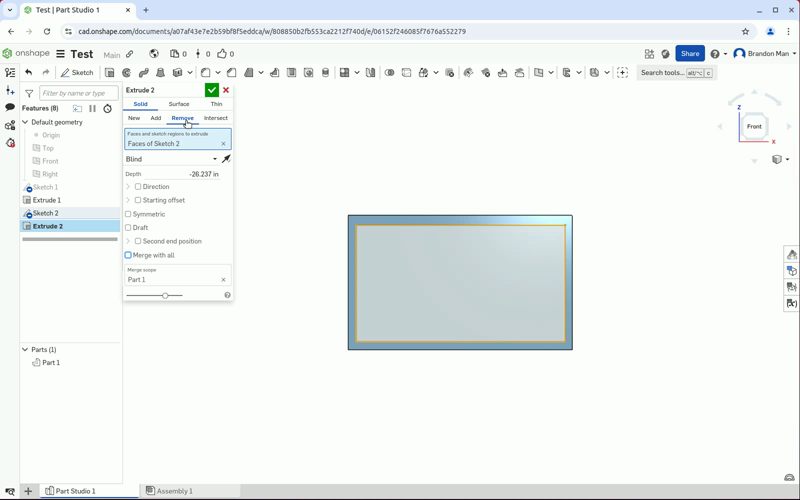
key(space)
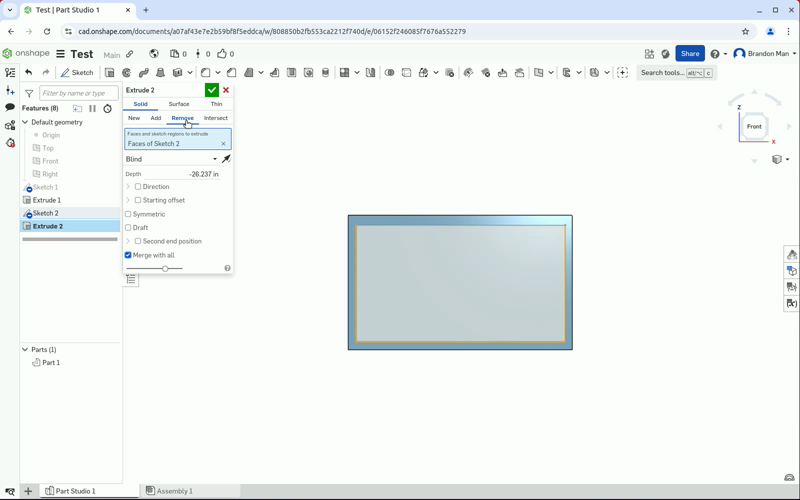
key(enter)
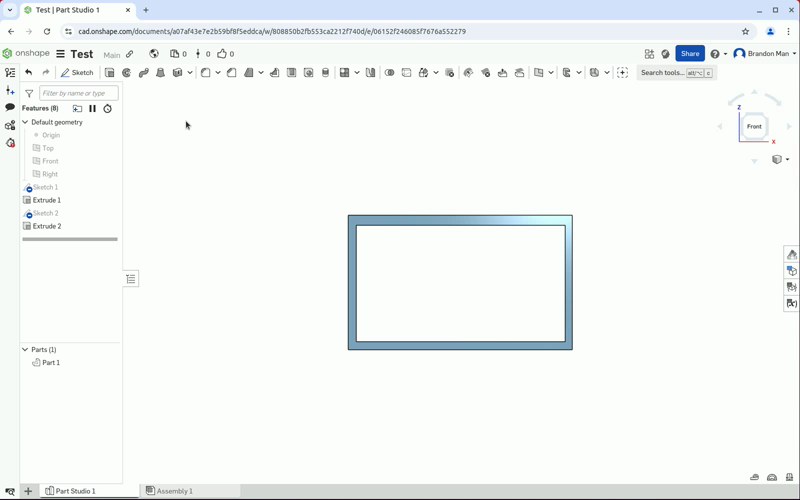
key(shift+h)
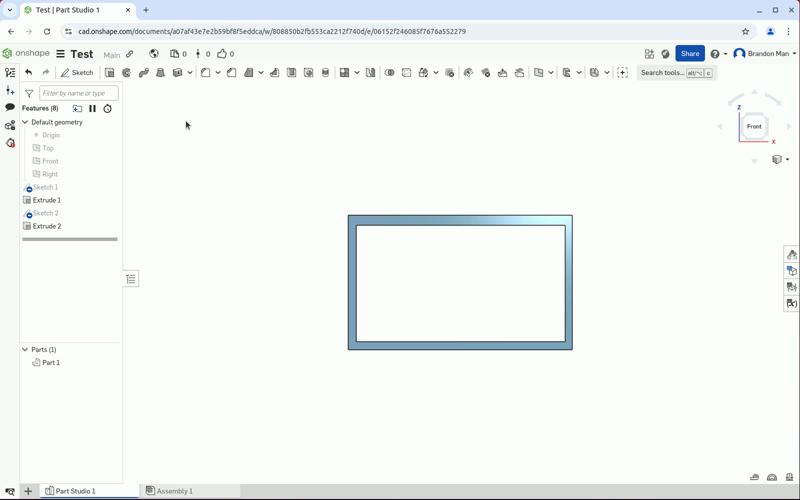
key(shift+h)
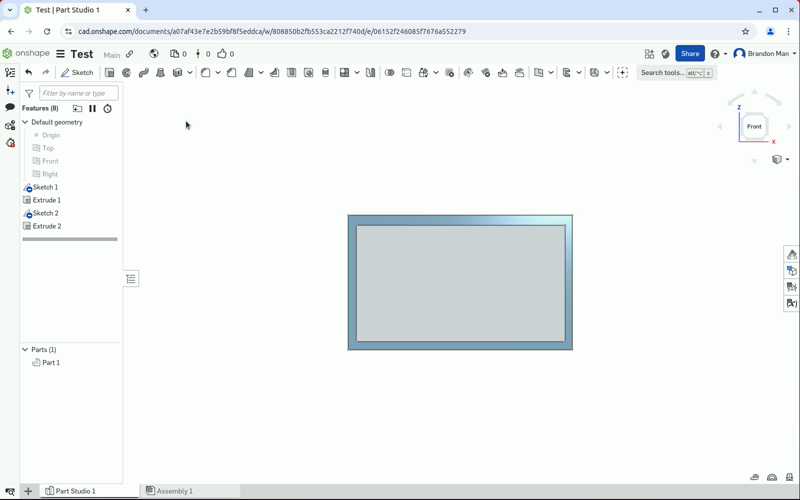
key(shift+7)
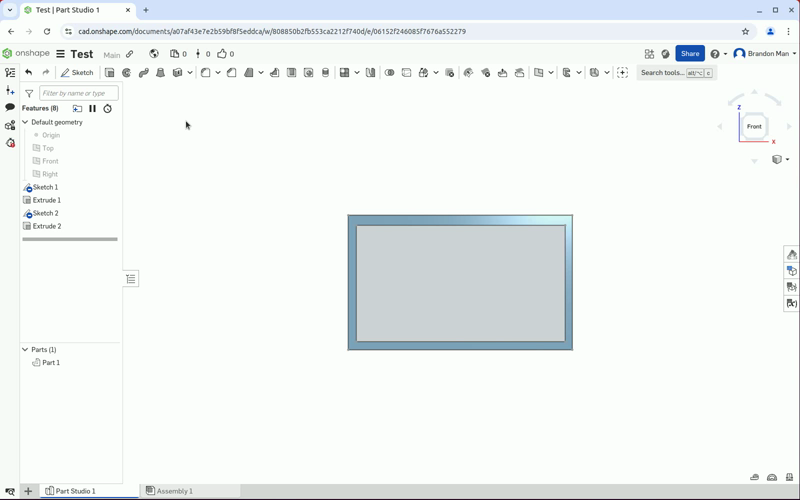
key(left, 2)
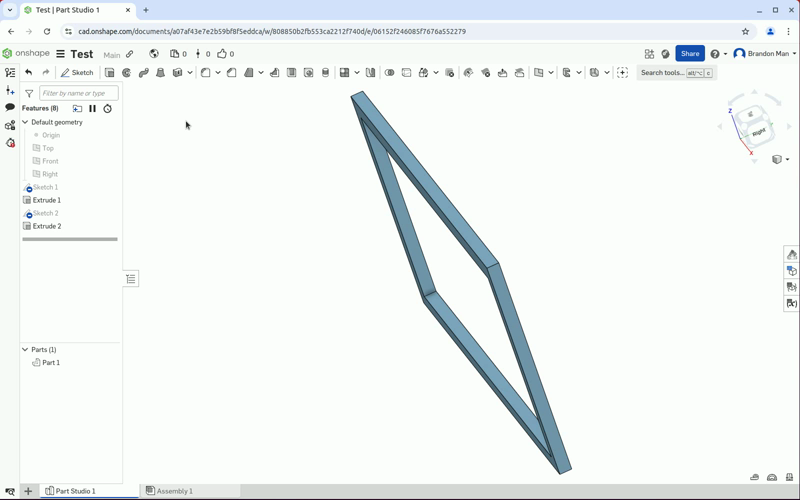
key(down, 2)
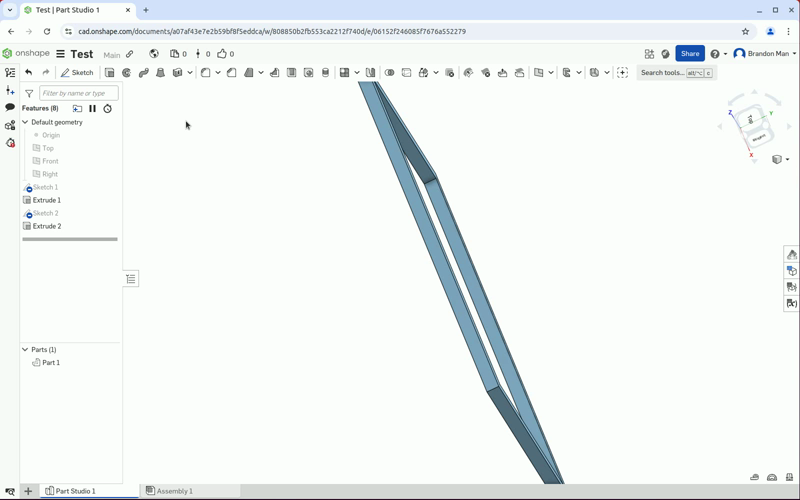
key(up, 2)
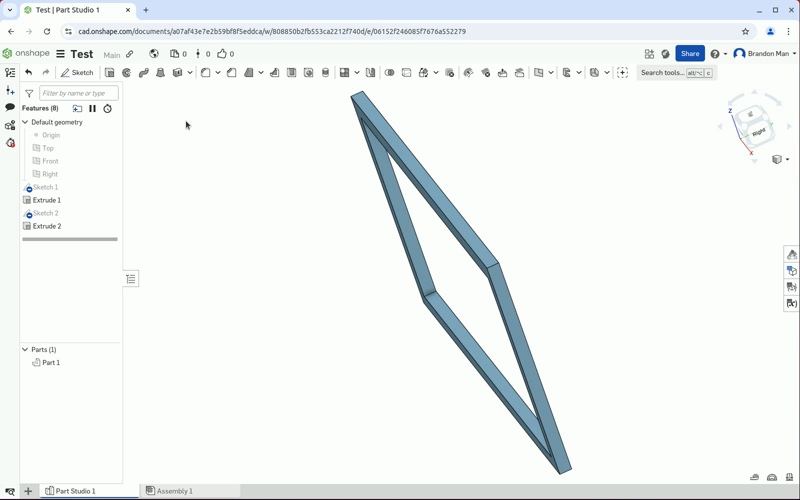
key(right, 2)
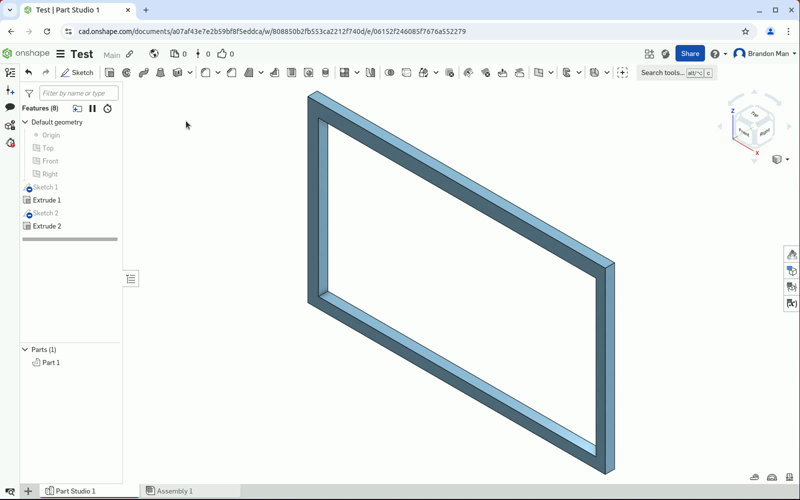
mouse_move(73, 189)
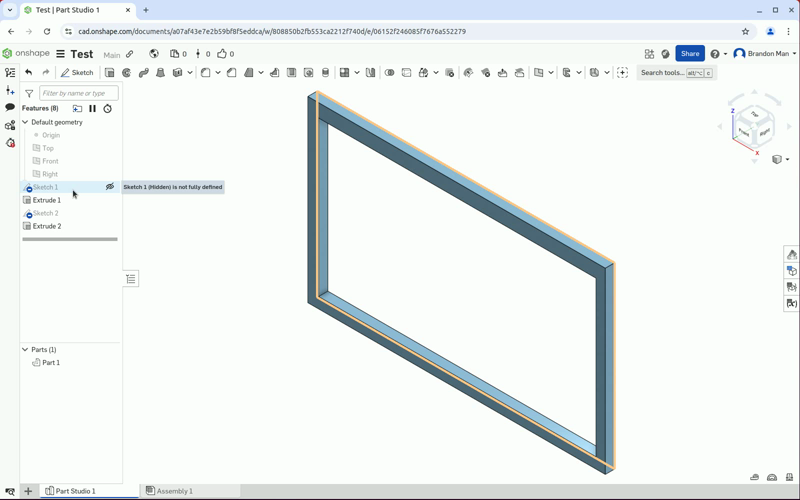
click(73, 189)